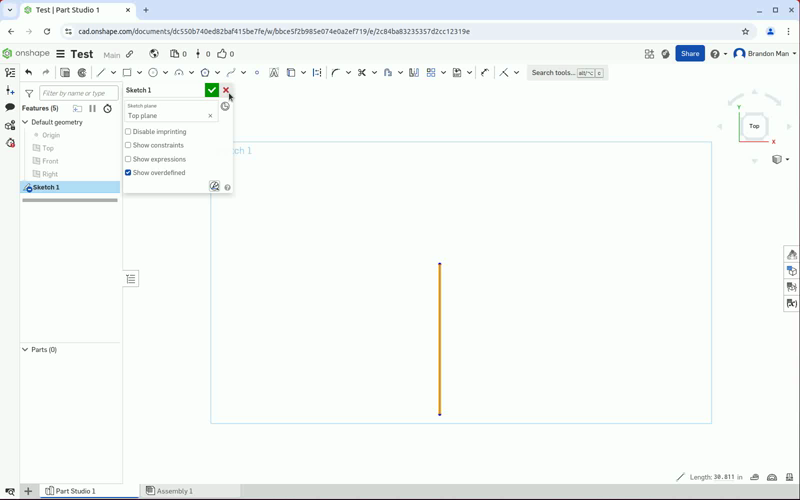
key(shift+h)
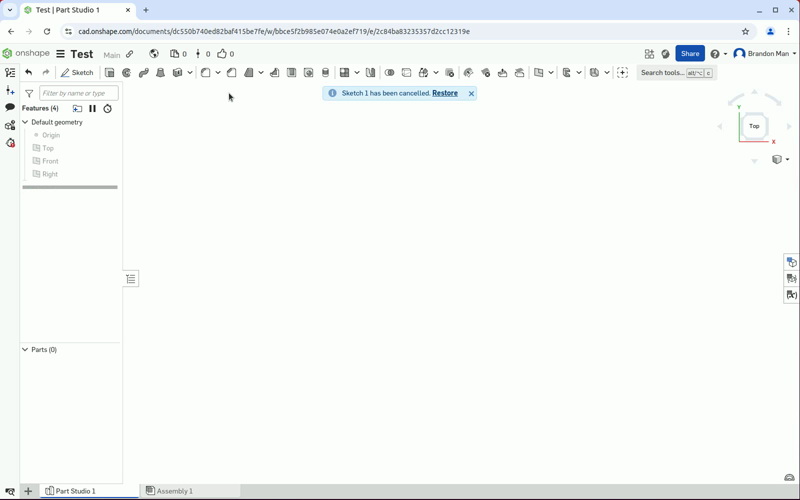
mouse_move(73, 352)
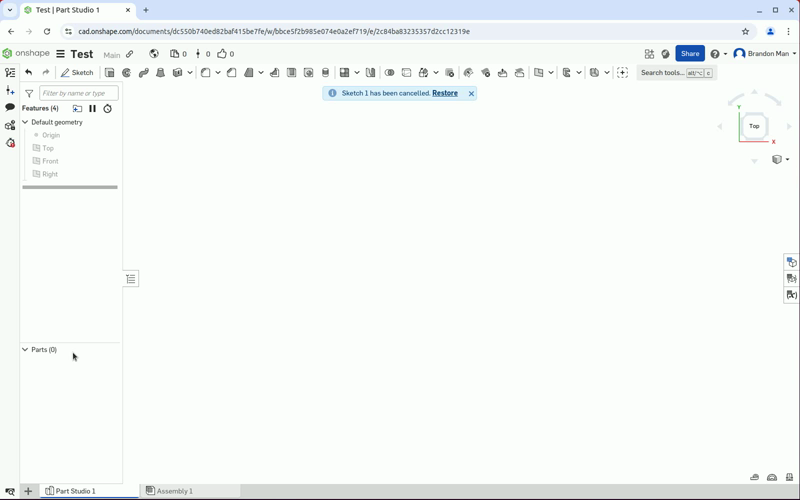
key(y)
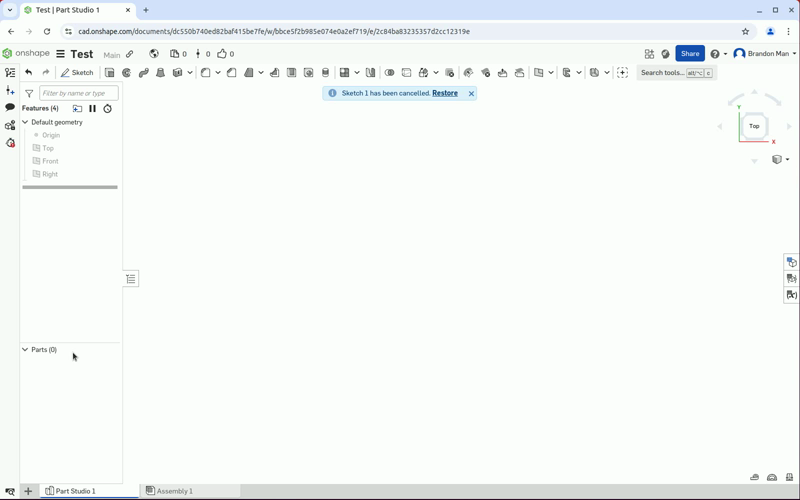
key(shift+p)
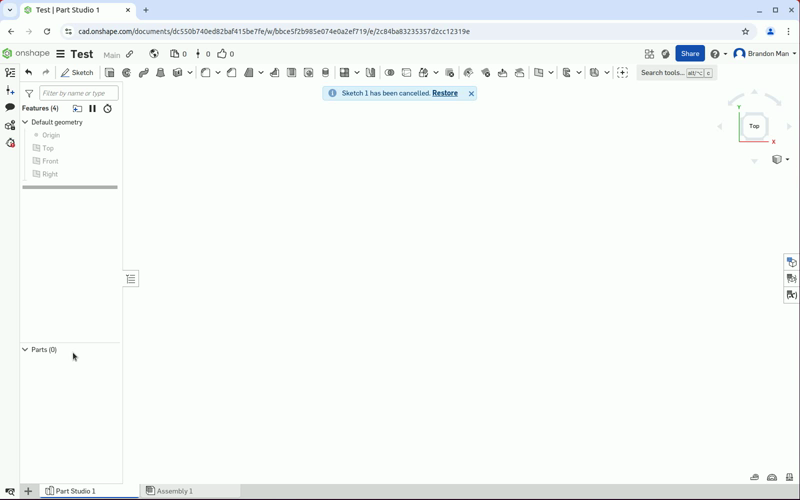
key(space)
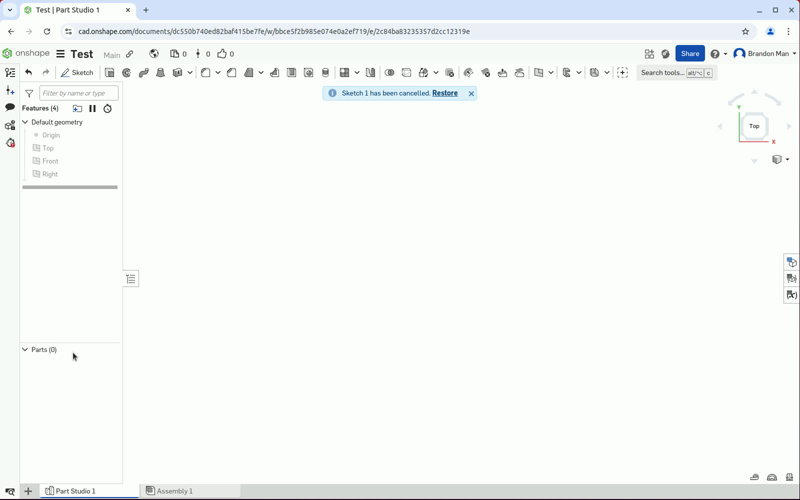
key_down(shift)
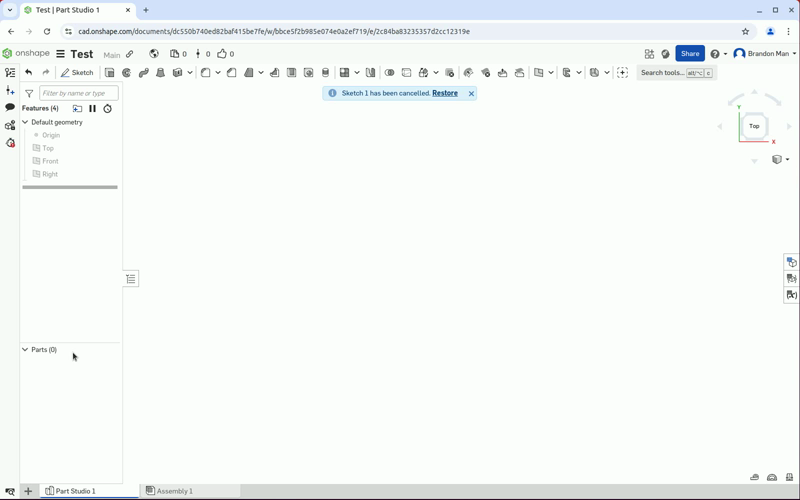
key(up)
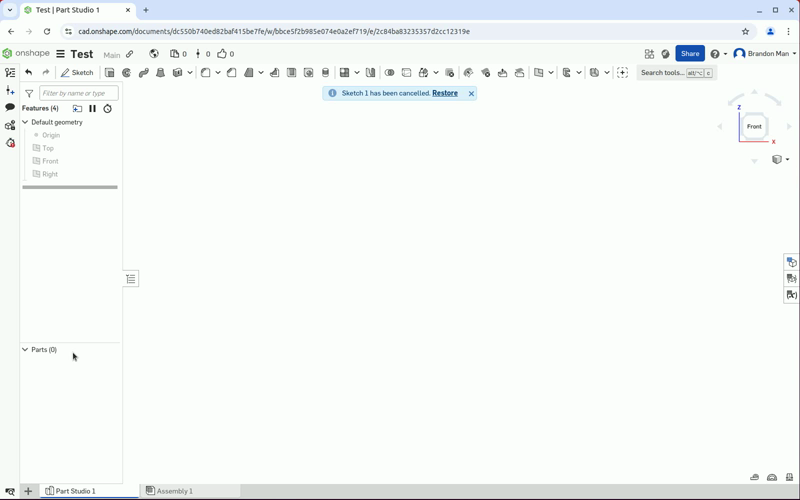
key_up(shift)
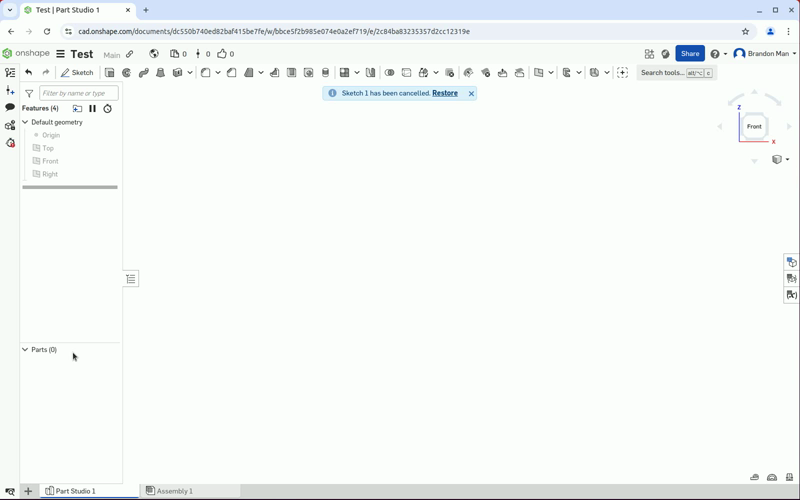
mouse_move(73, 352)
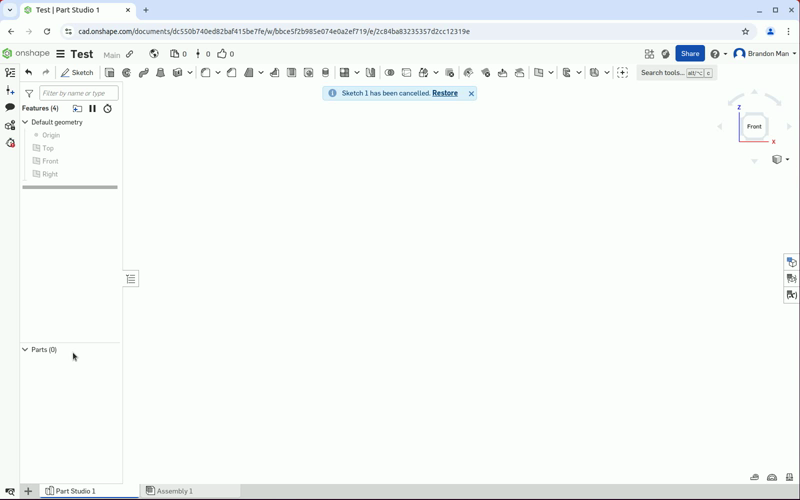
key(shift+y)
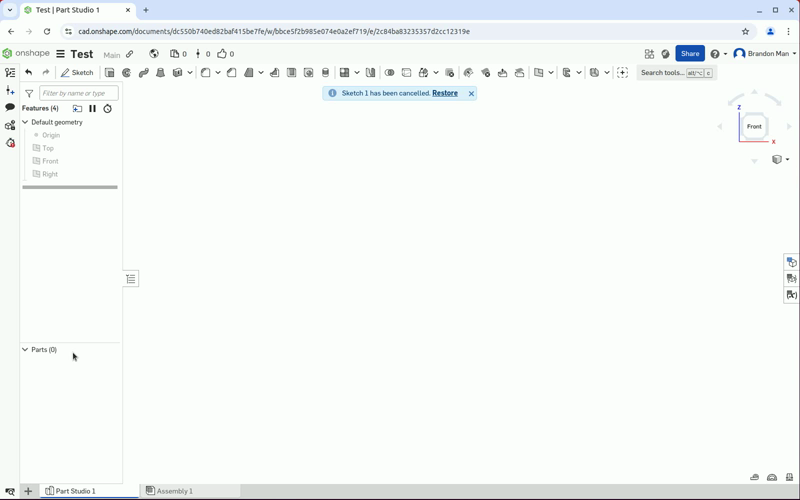
key(shift+s)
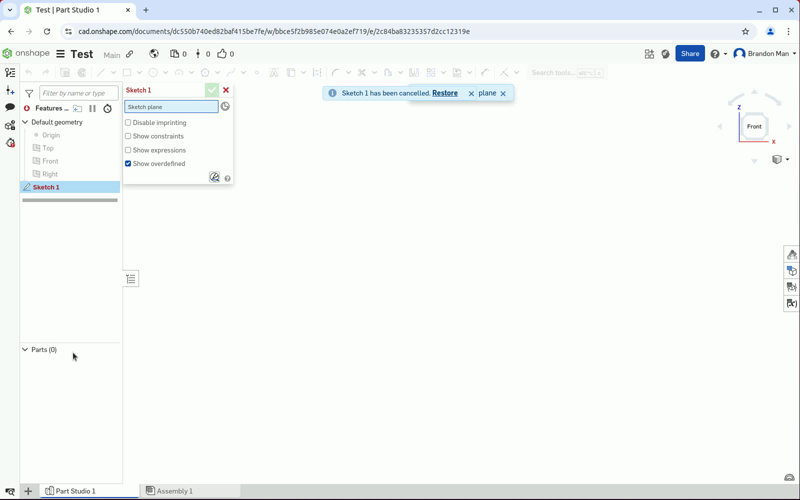
mouse_move(73, 163)
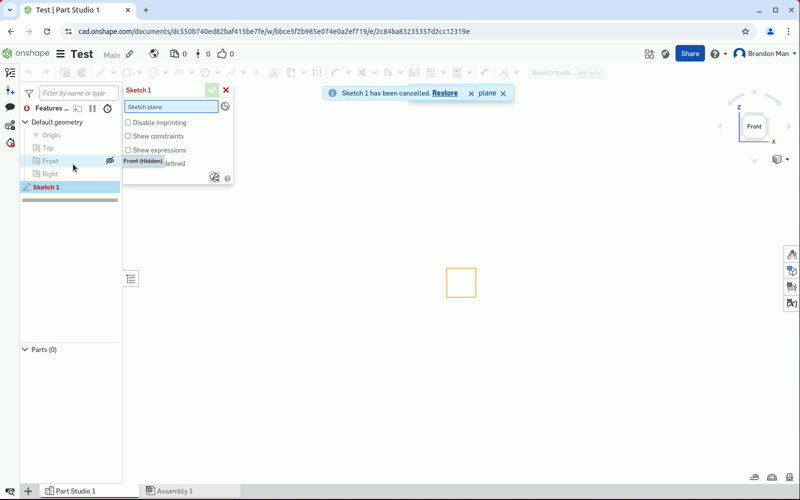
click(73, 163)
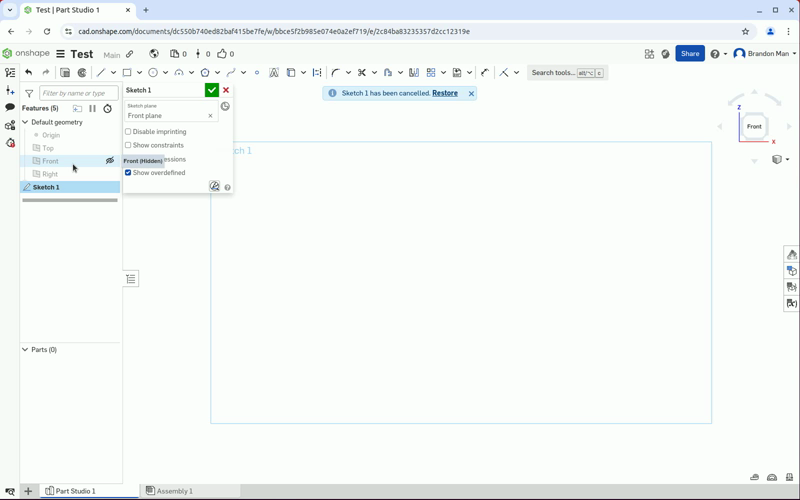
mouse_move(73, 352)
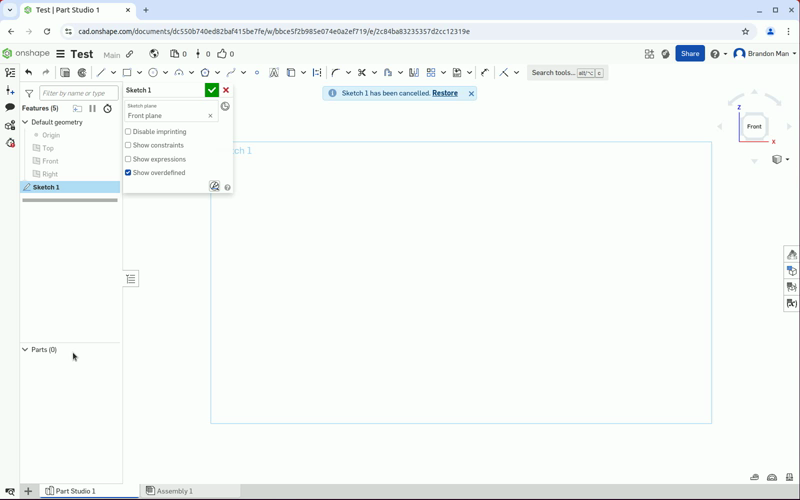
key(y)
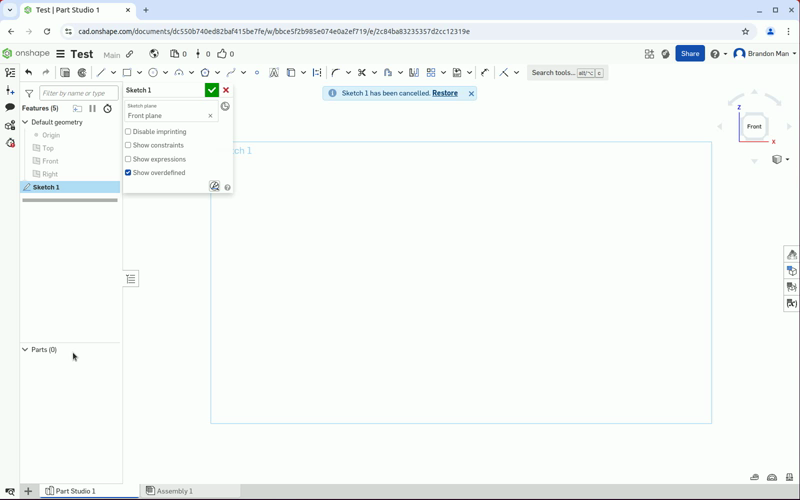
key(l)
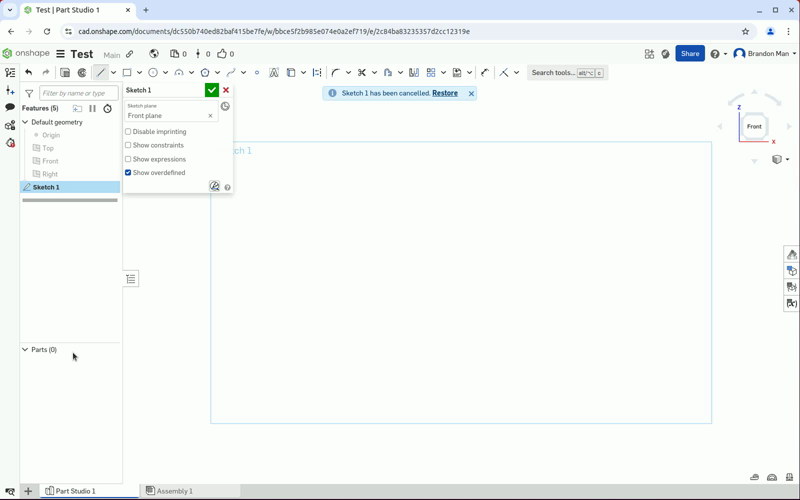
key_down(shift)
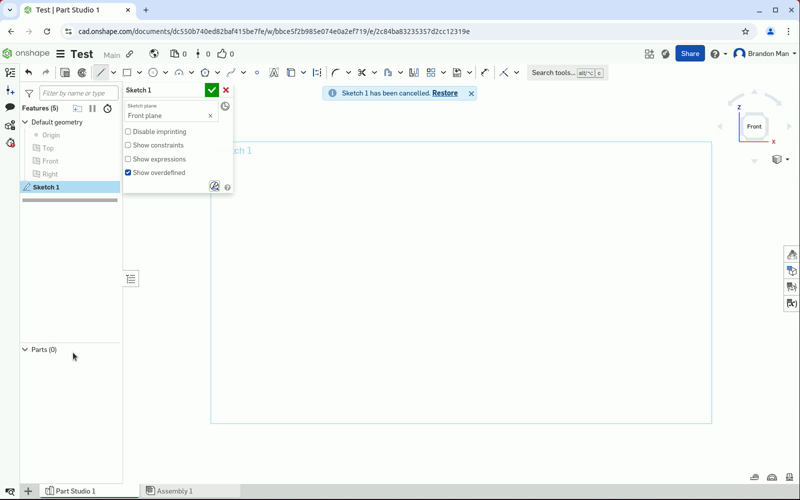
mouse_move(426, 395)
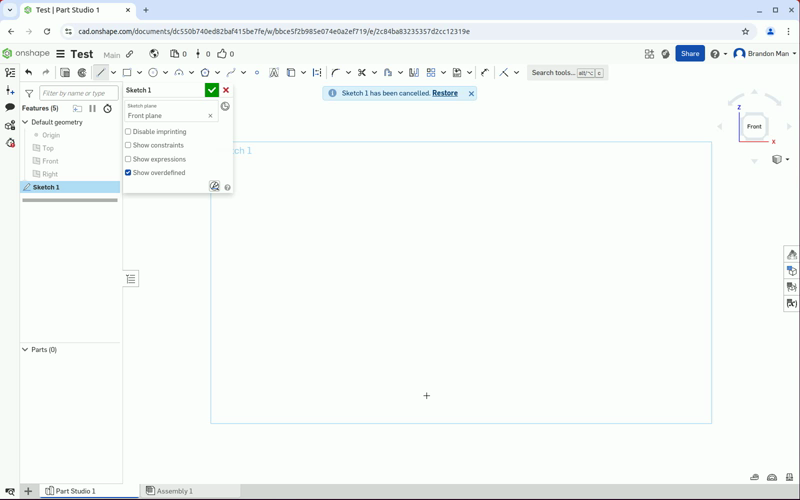
click(426, 395)
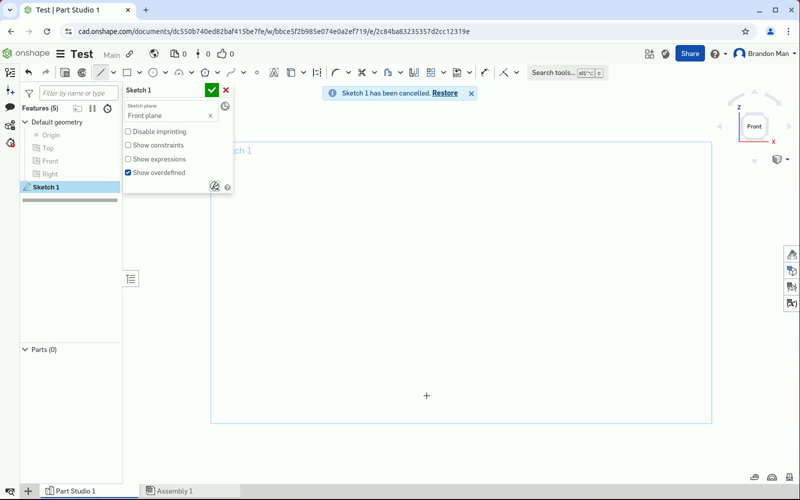
key_up(shift)
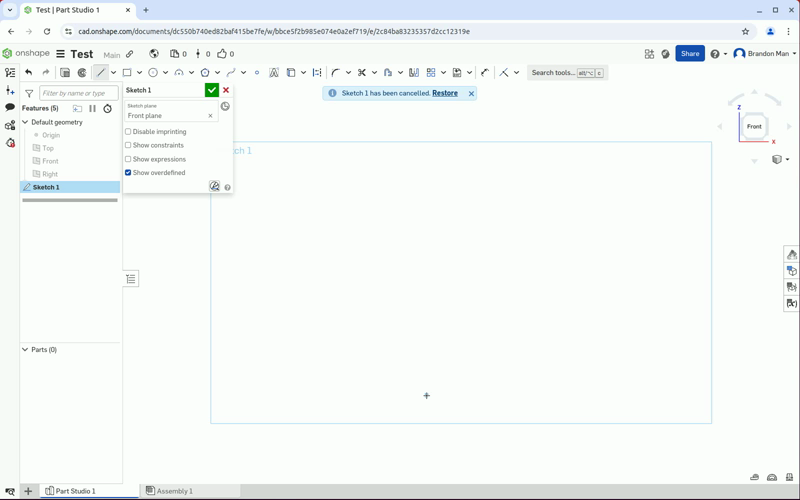
key_down(shift)
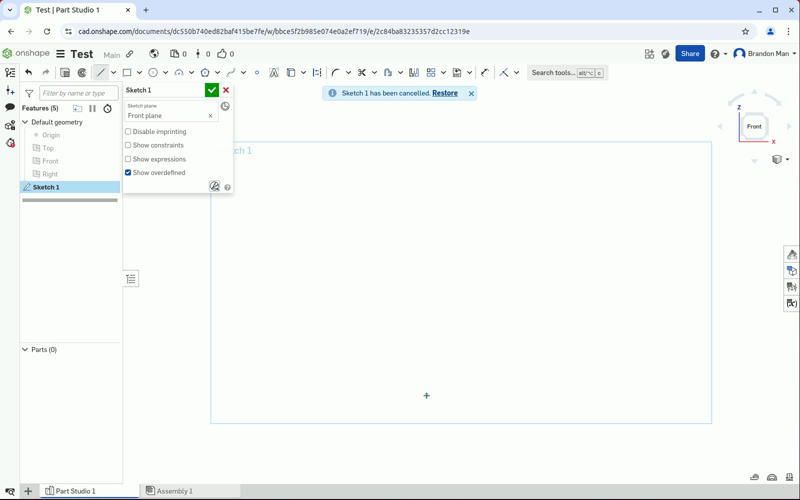
mouse_move(456, 395)
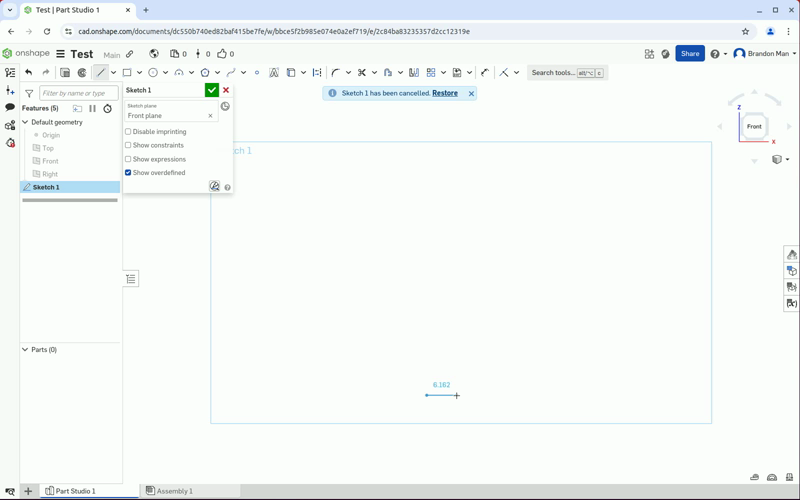
mouse_move(459, 395)
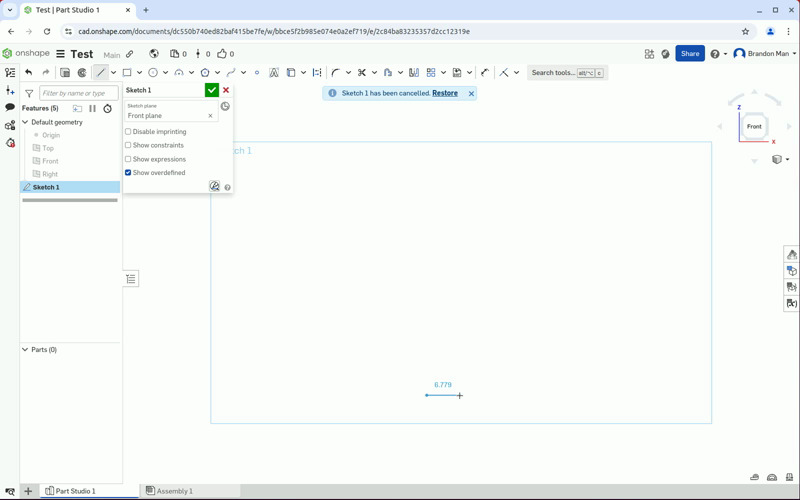
click(459, 395)
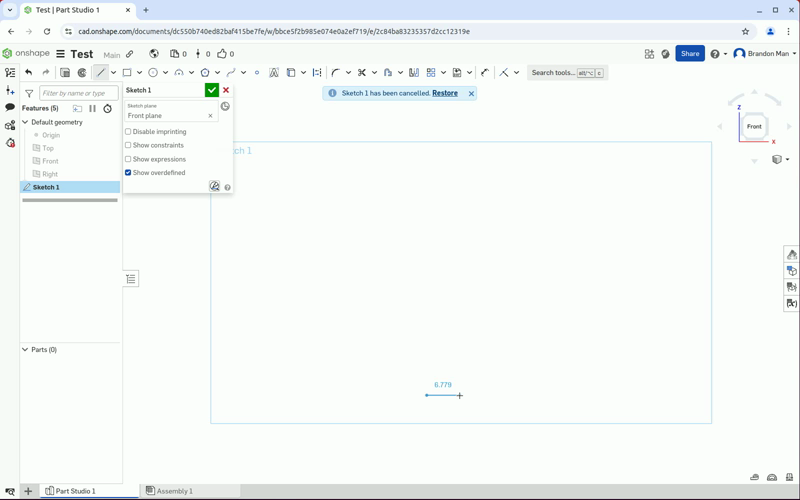
key_up(shift)
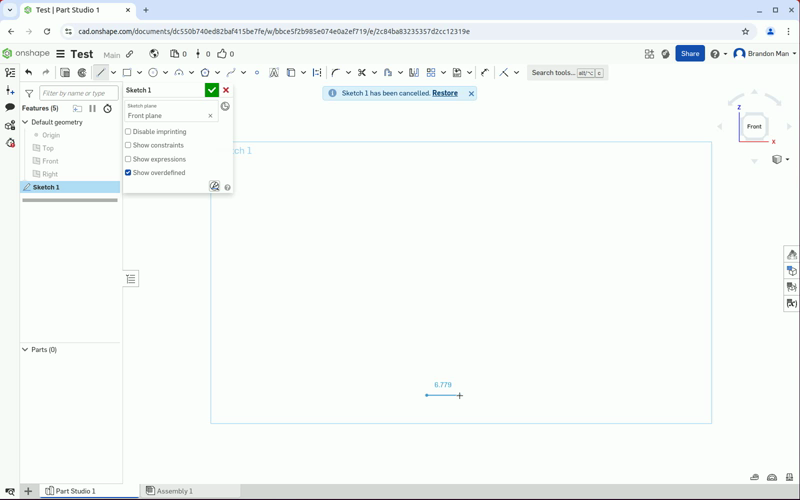
key_down(shift)
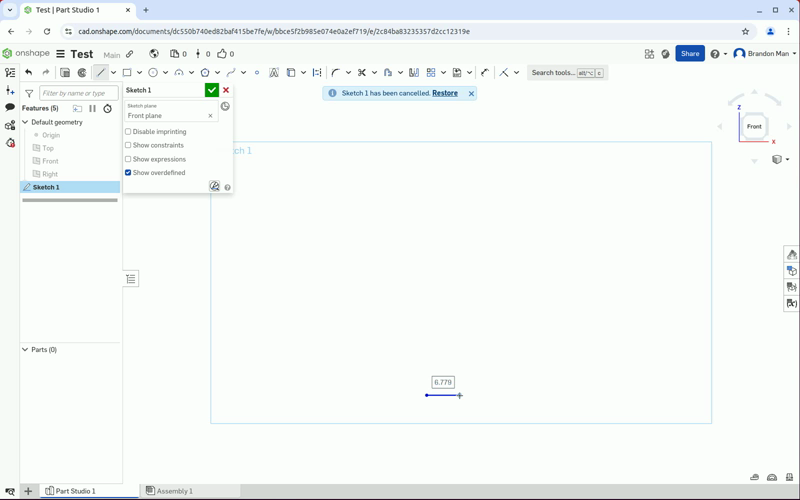
mouse_move(459, 171)
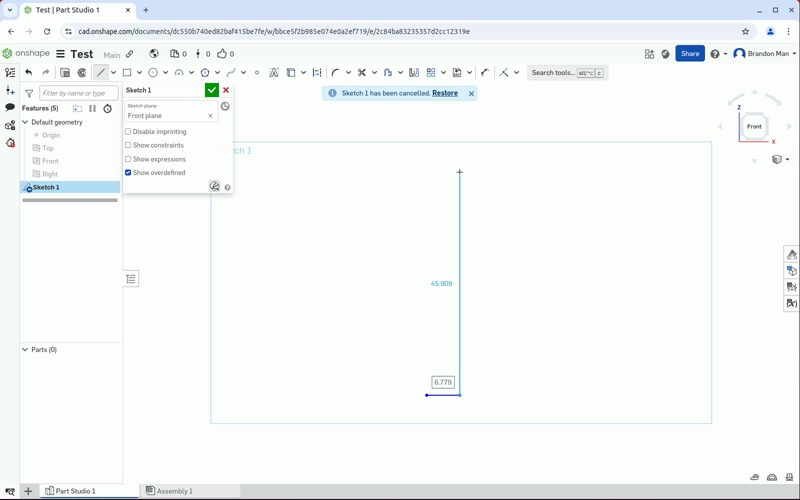
click(459, 171)
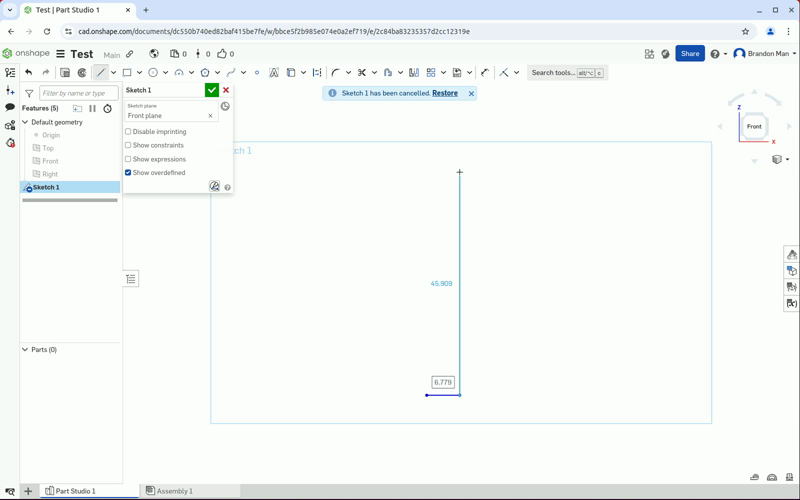
key_up(shift)
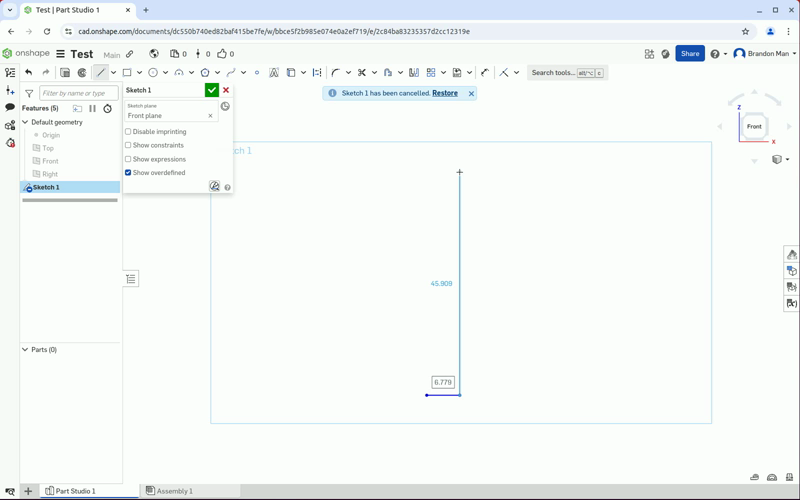
key_down(shift)
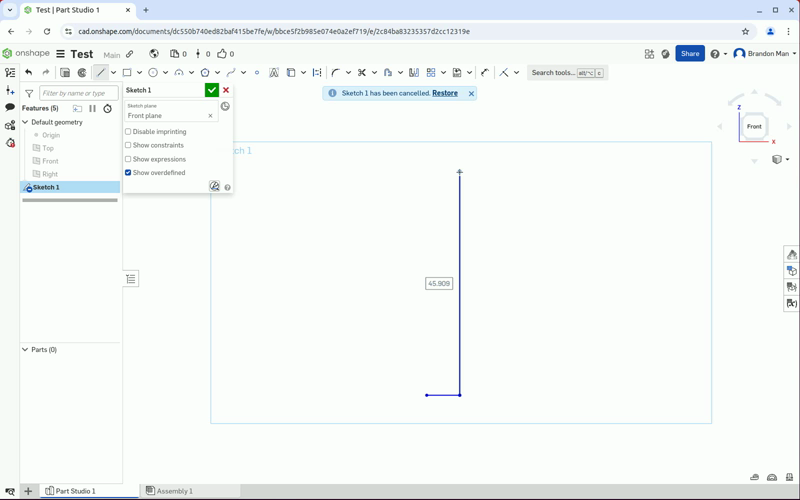
mouse_move(489, 171)
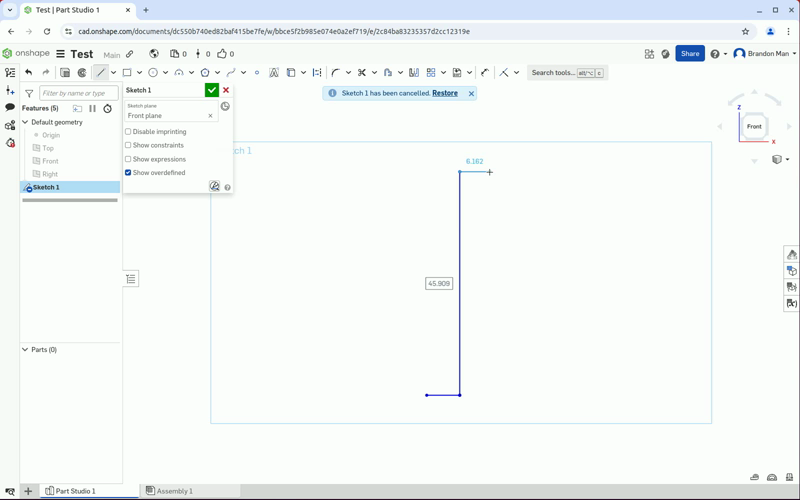
mouse_move(426, 171)
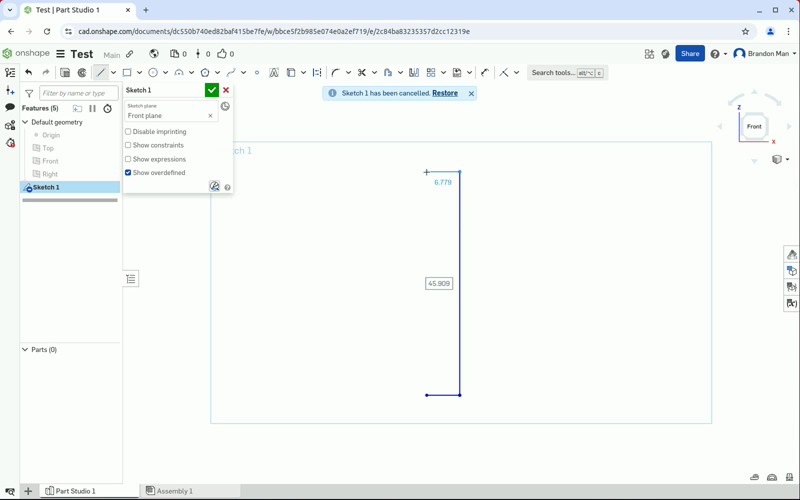
click(426, 171)
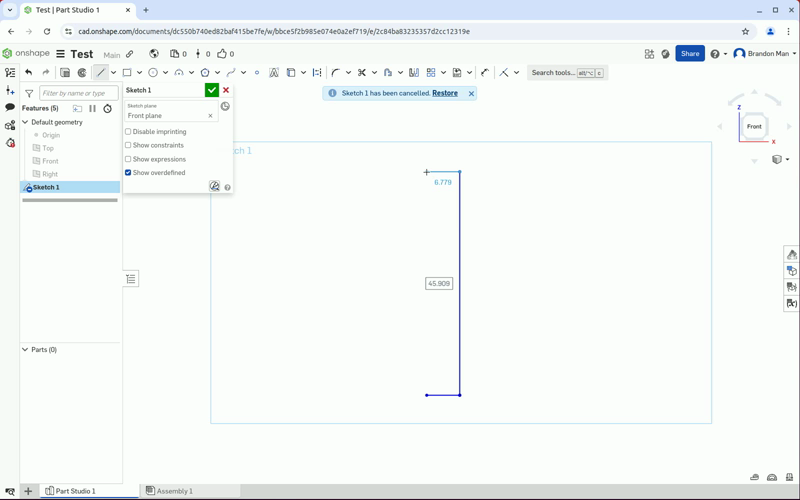
key_up(shift)
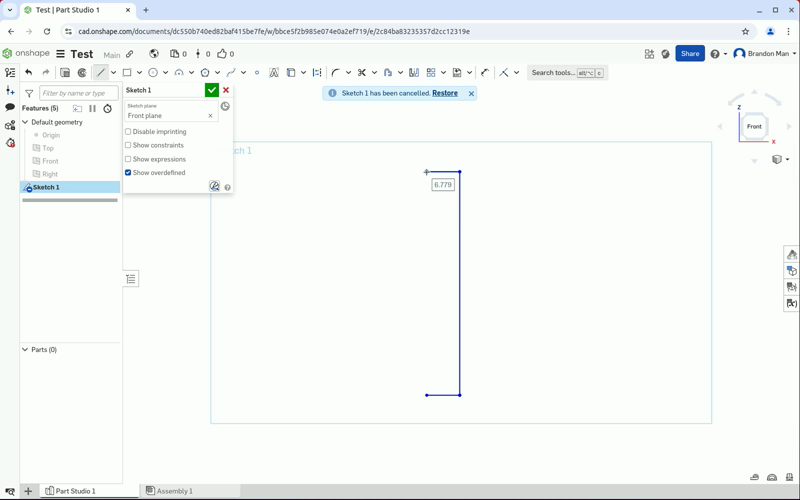
key_down(shift)
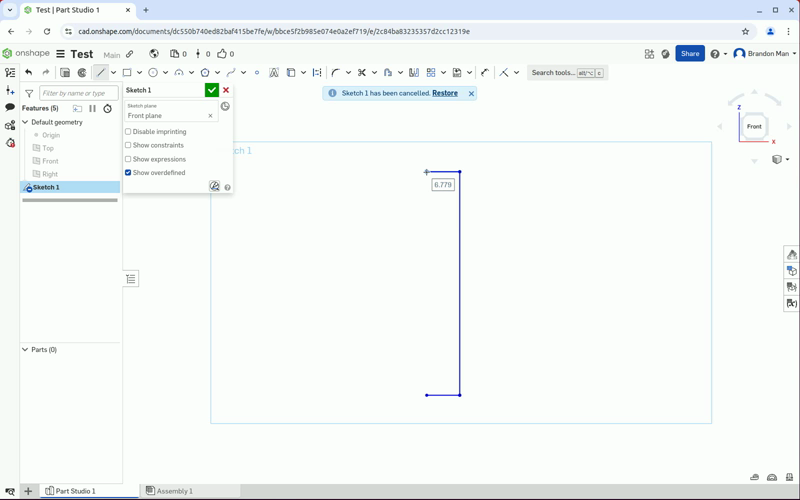
mouse_move(426, 395)
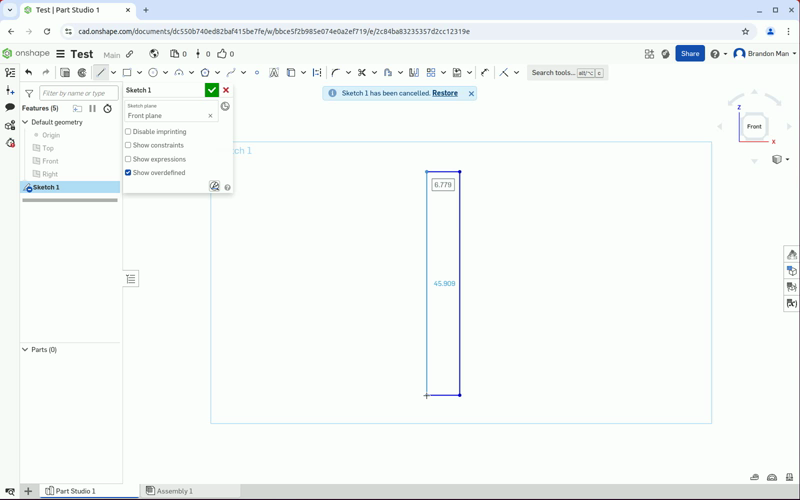
key_up(shift)
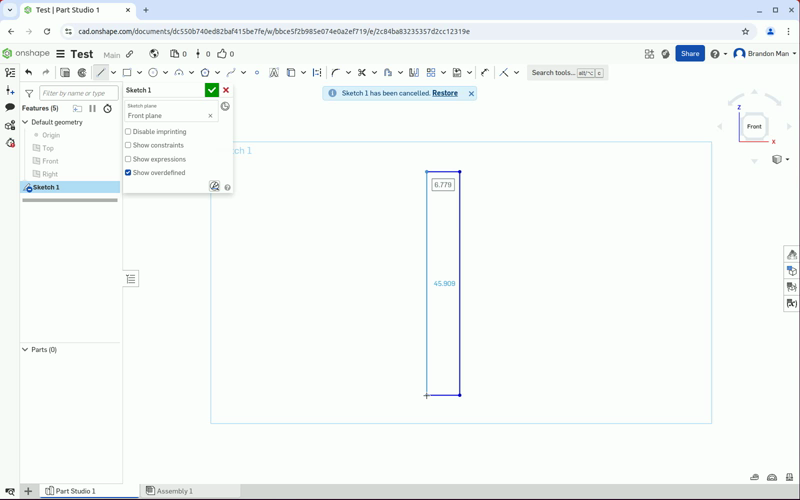
click(426, 395)
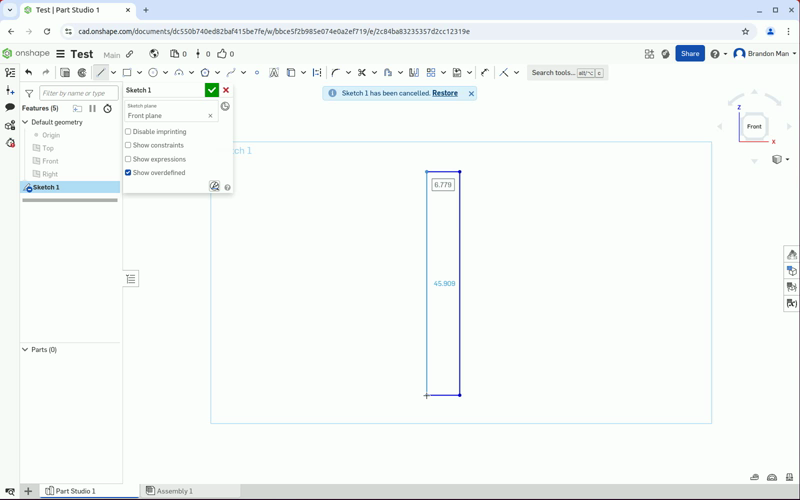
key(esc)
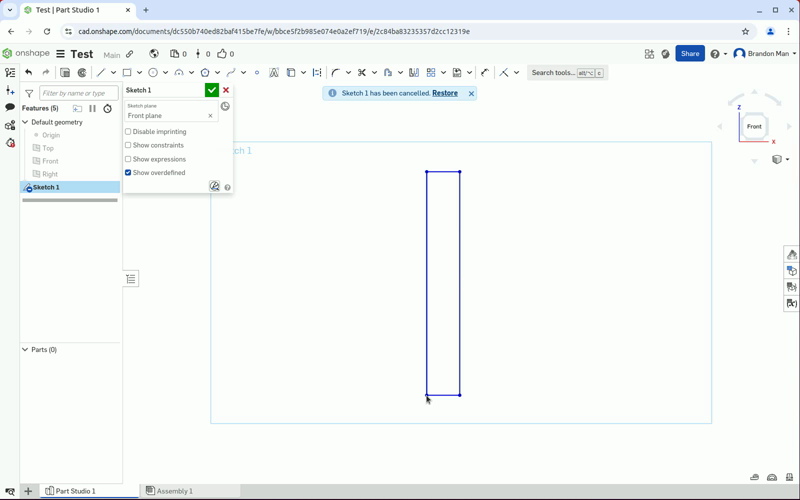
mouse_move(438, 326)
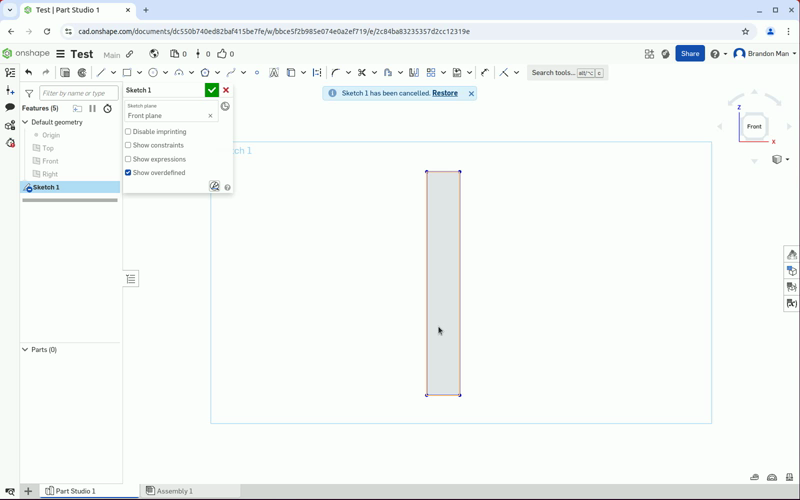
click(438, 326)
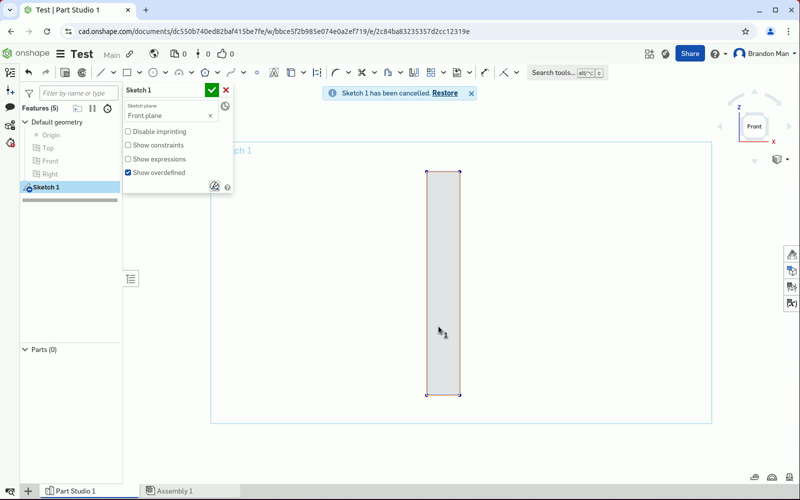
mouse_move(73, 352)
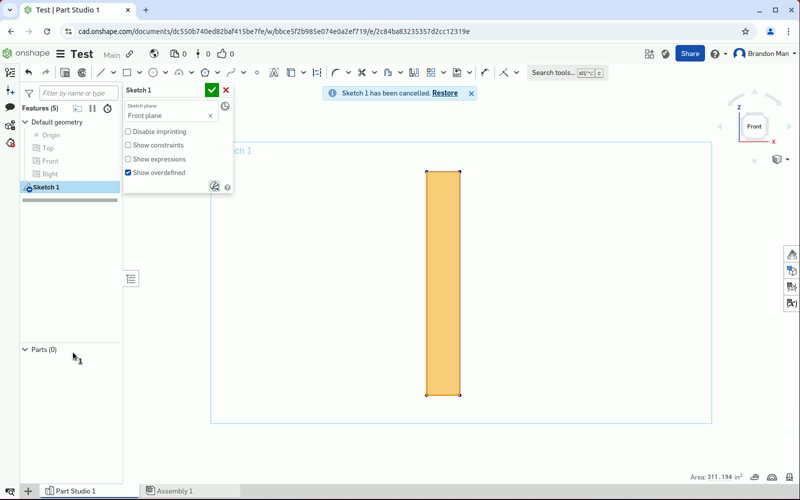
key(shift+y)
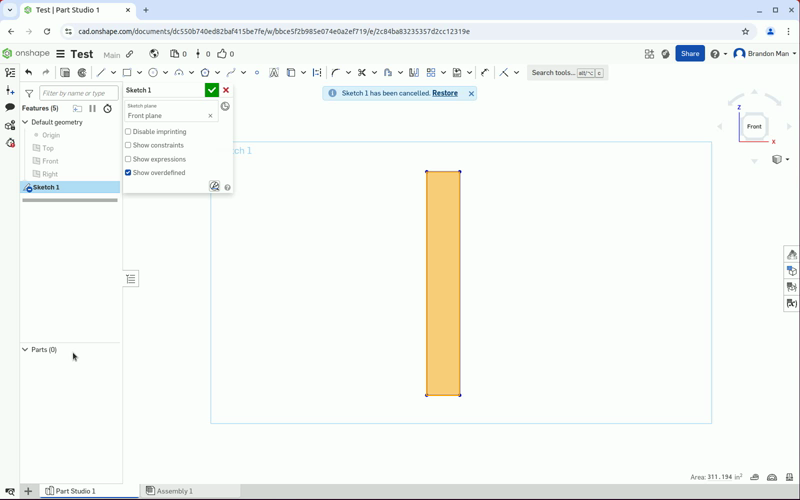
key(shift+e)
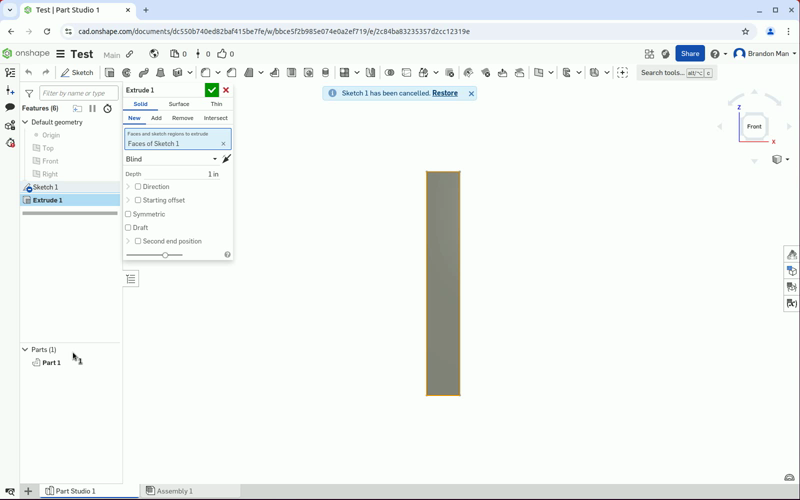
mouse_move(143, 106)
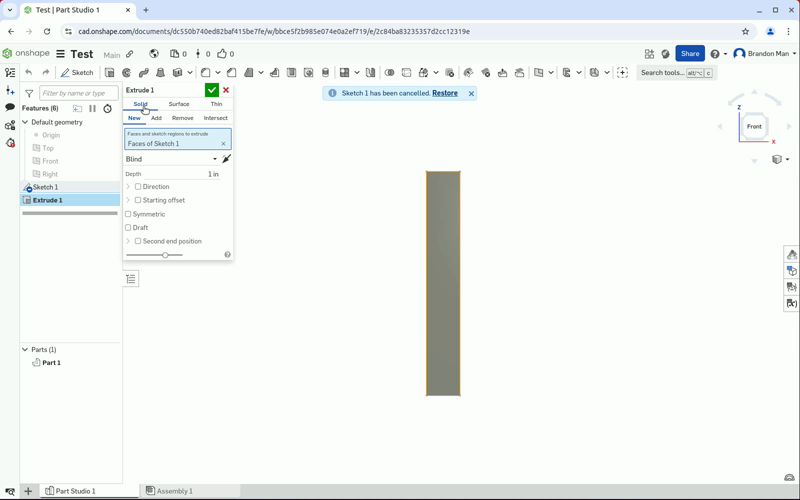
click(143, 106)
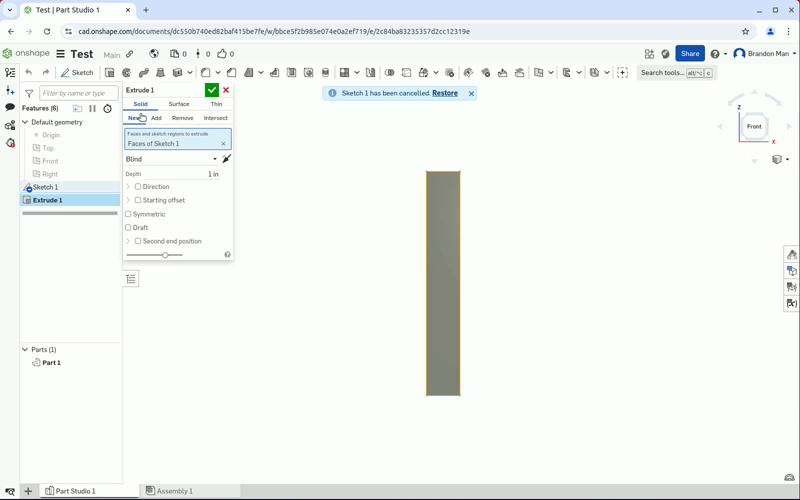
mouse_move(137, 120)
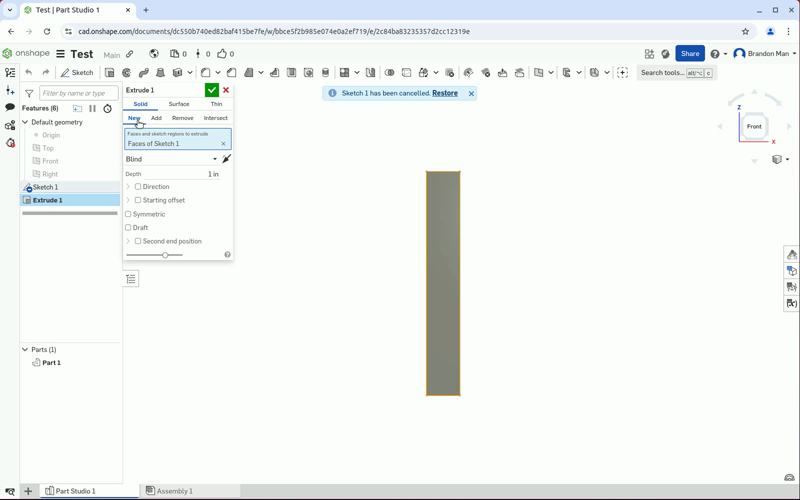
click(137, 120)
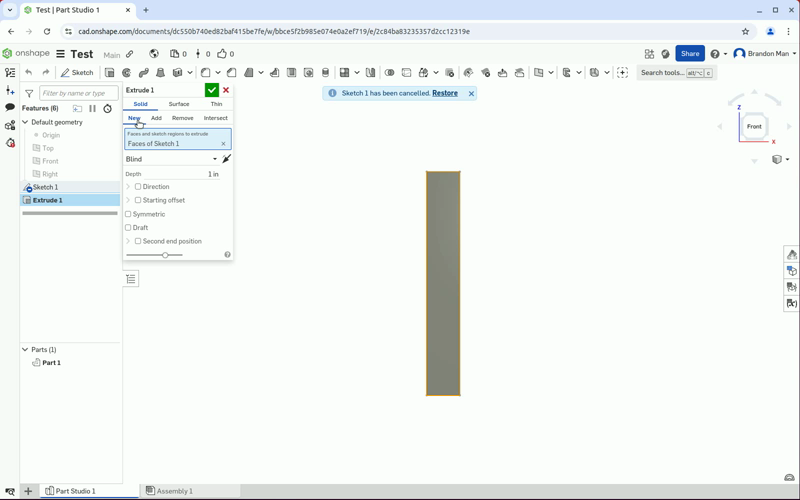
key(tab, 4)
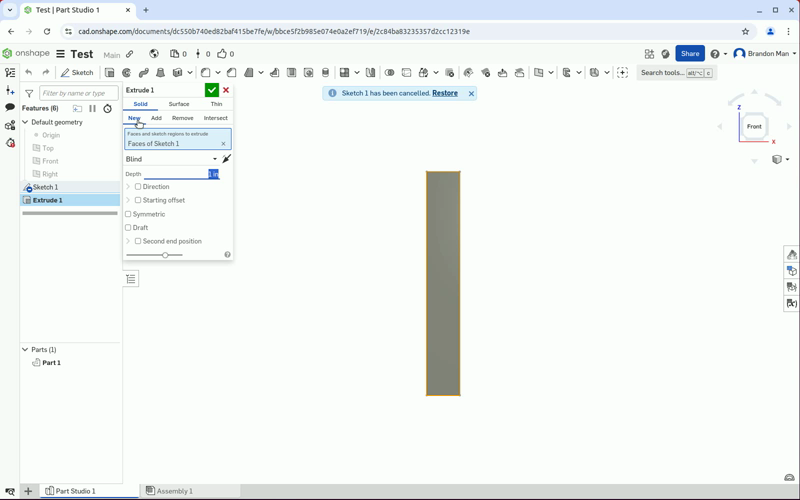
text(0.481)
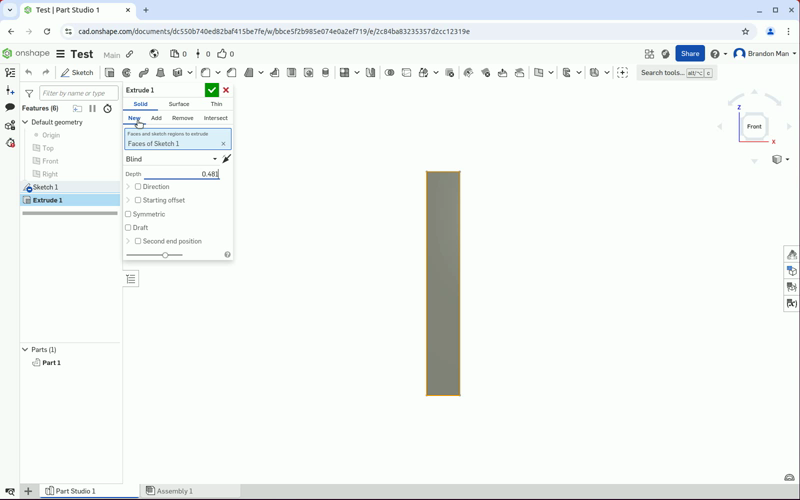
key(enter)
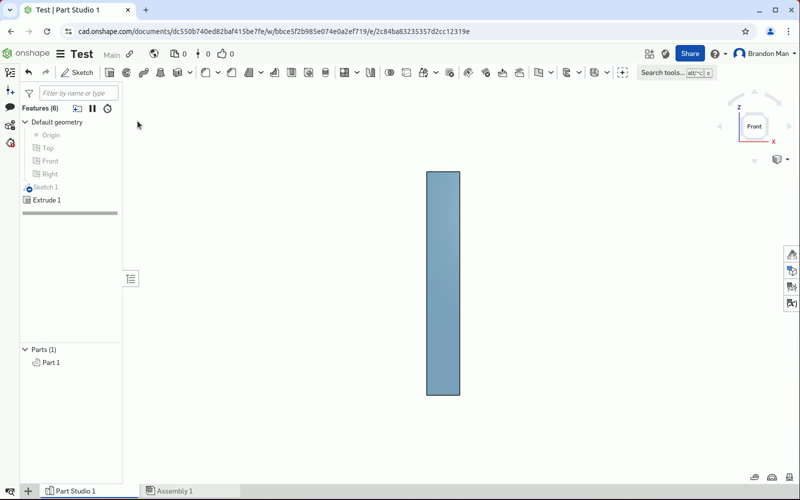
key(shift+h)
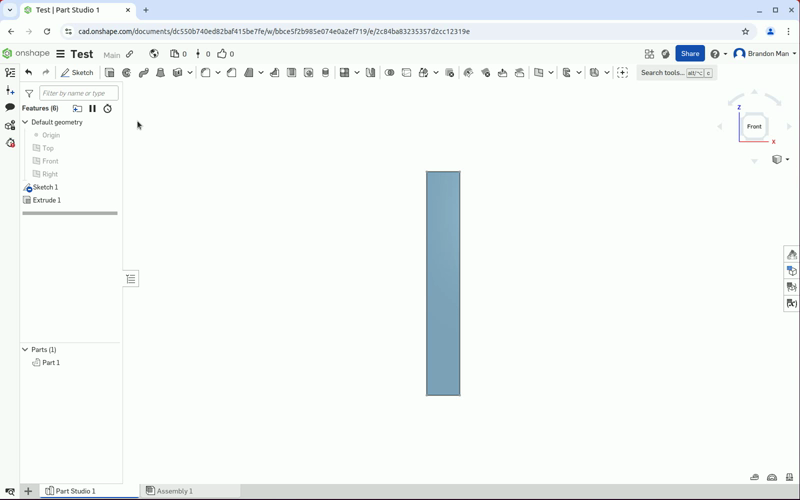
key(shift+h)
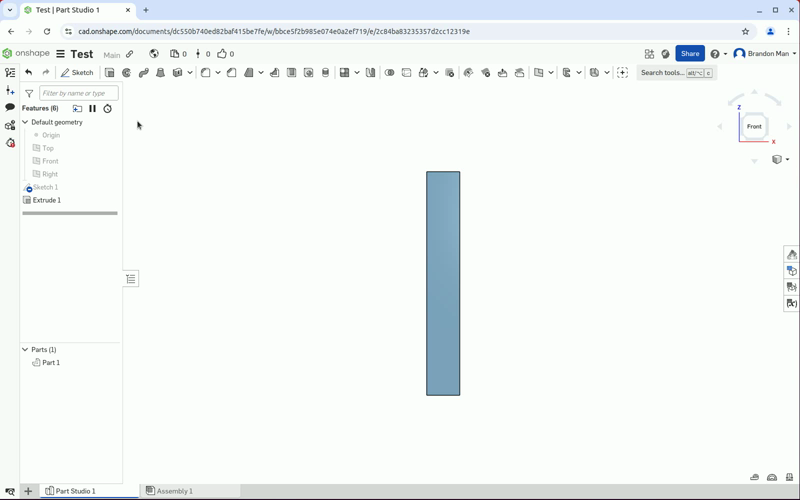
mouse_move(73, 189)
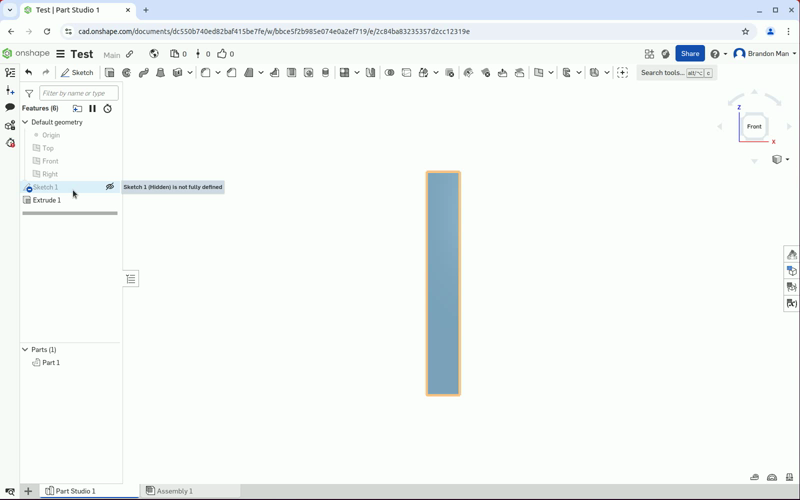
click(73, 189)
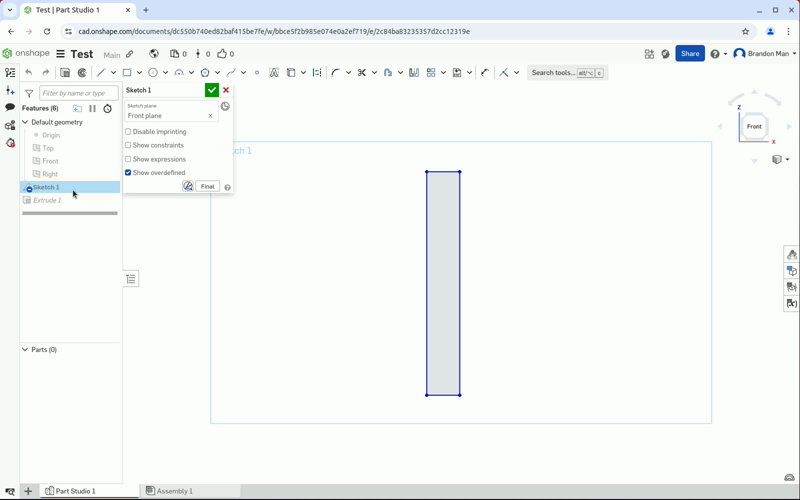
mouse_move(229, 92)
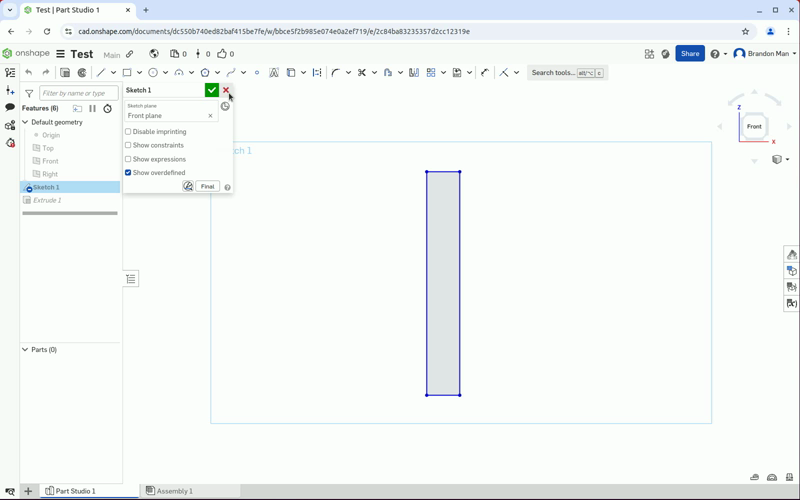
click(229, 92)
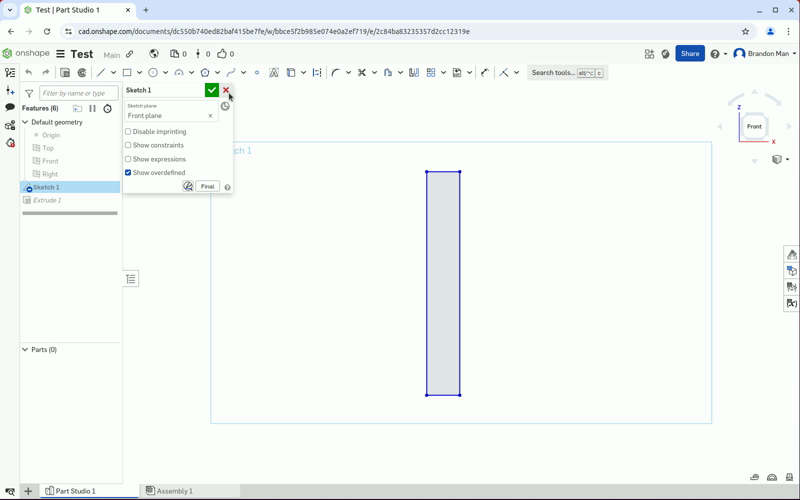
key(shift+s)
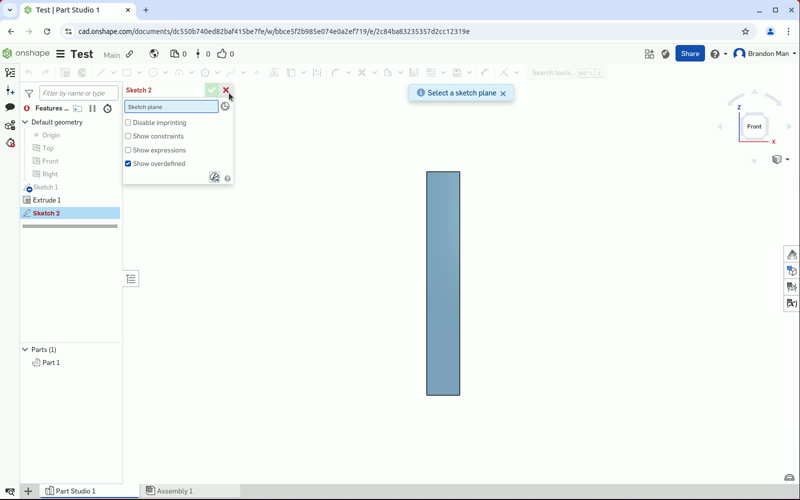
mouse_move(73, 163)
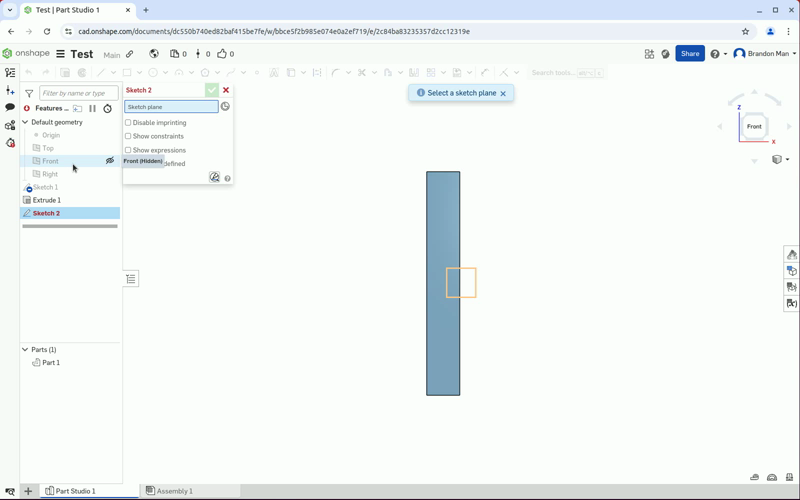
click(73, 163)
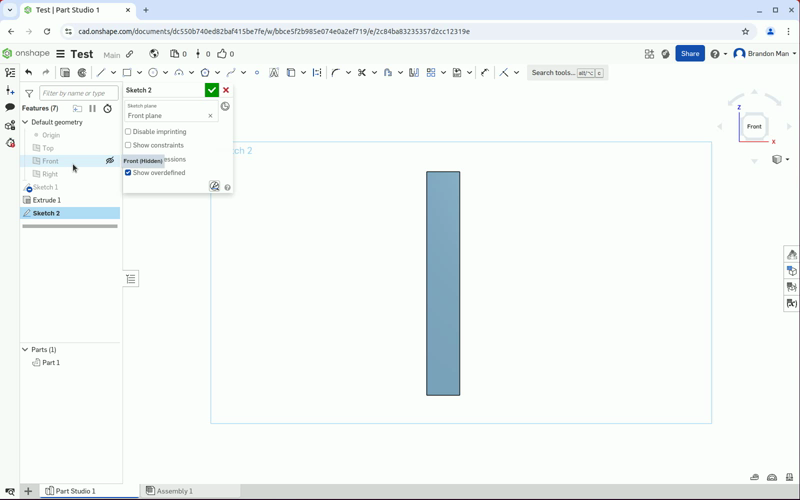
mouse_move(73, 352)
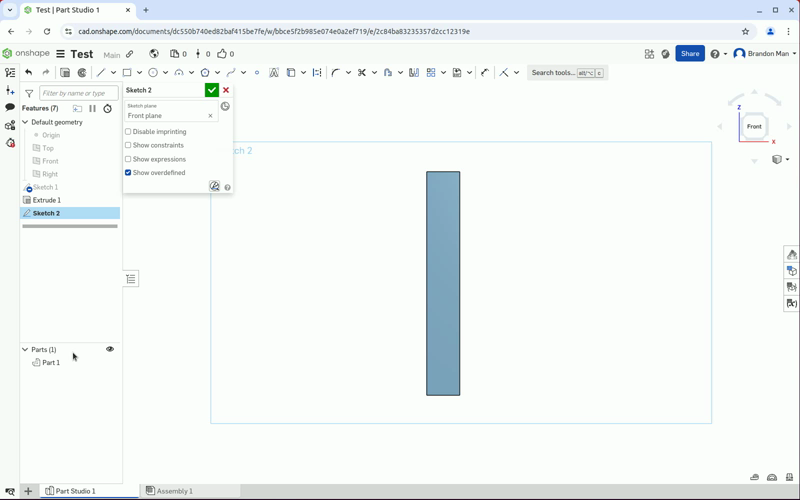
key(y)
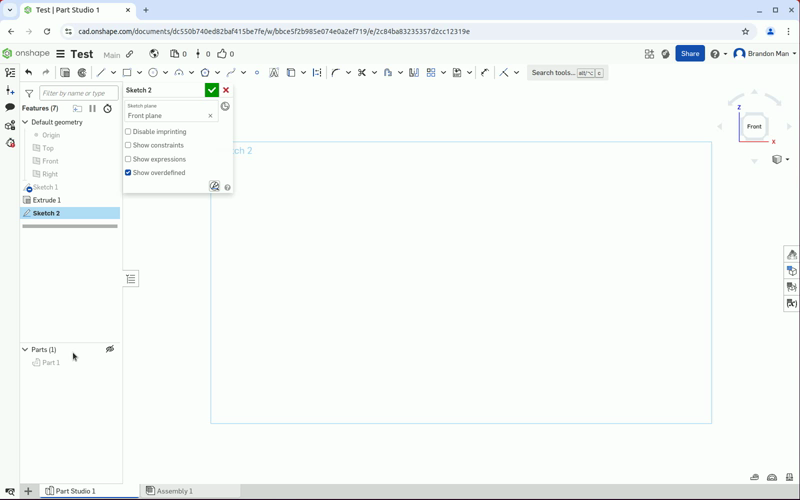
key(l)
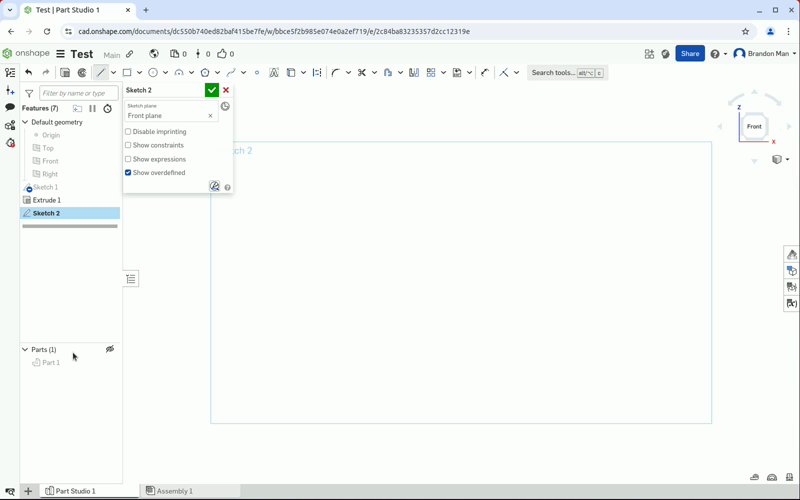
key_down(shift)
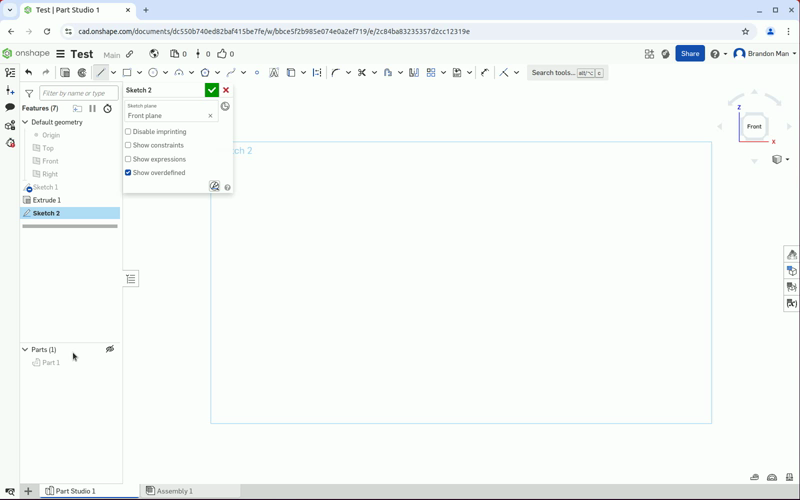
mouse_move(460, 395)
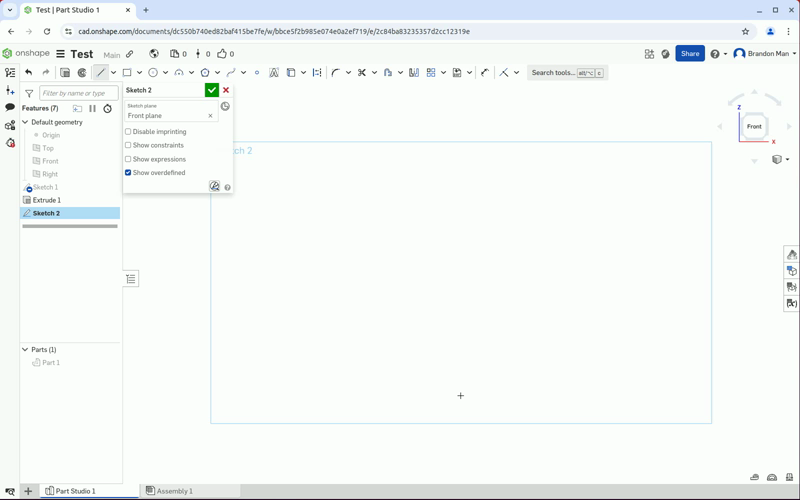
click(460, 395)
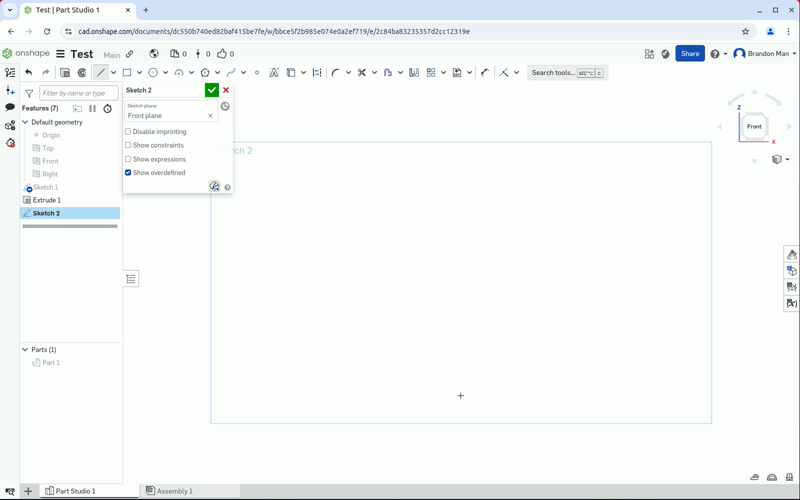
key_up(shift)
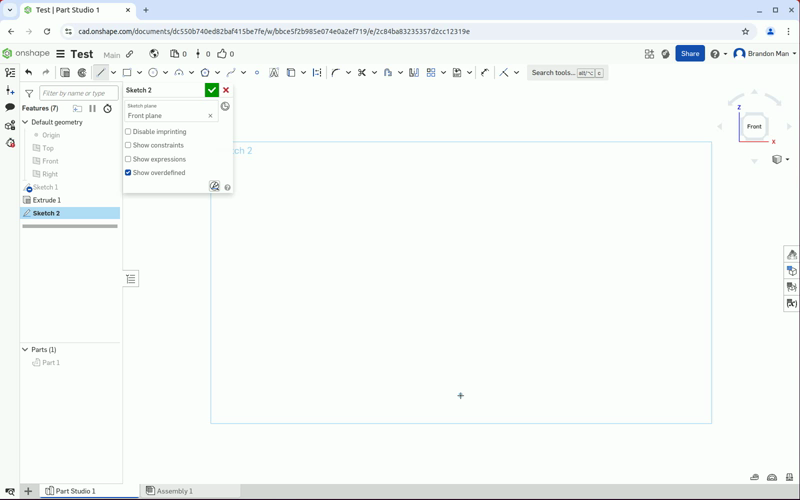
key_down(shift)
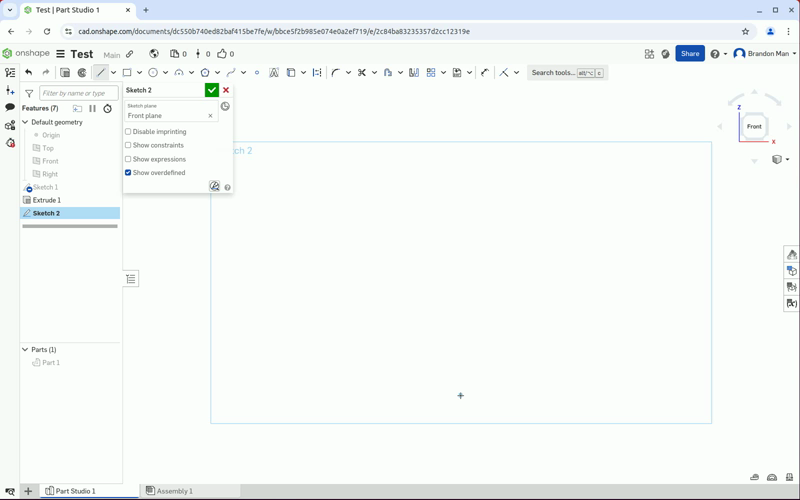
mouse_move(490, 395)
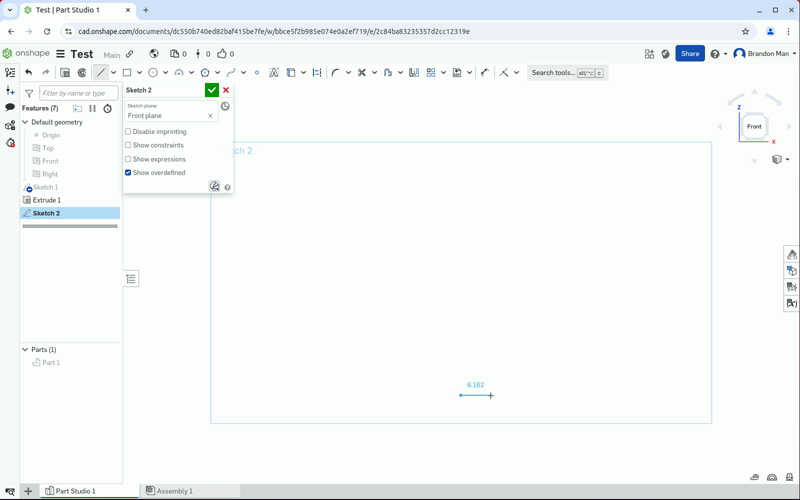
mouse_move(493, 395)
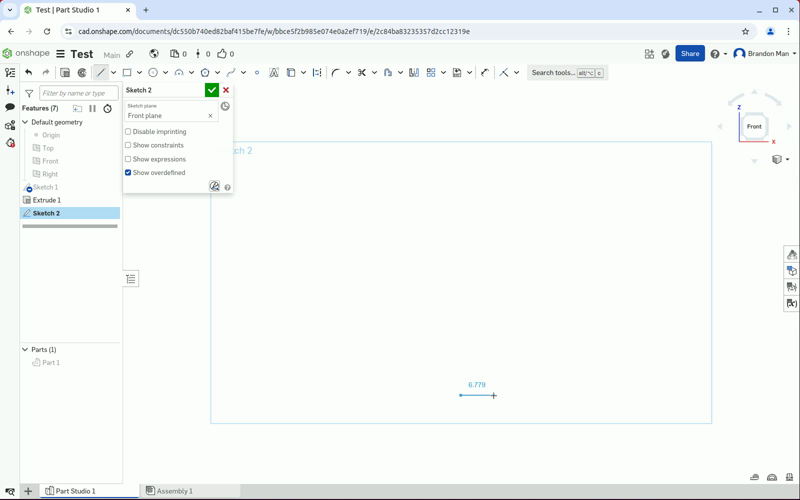
click(493, 395)
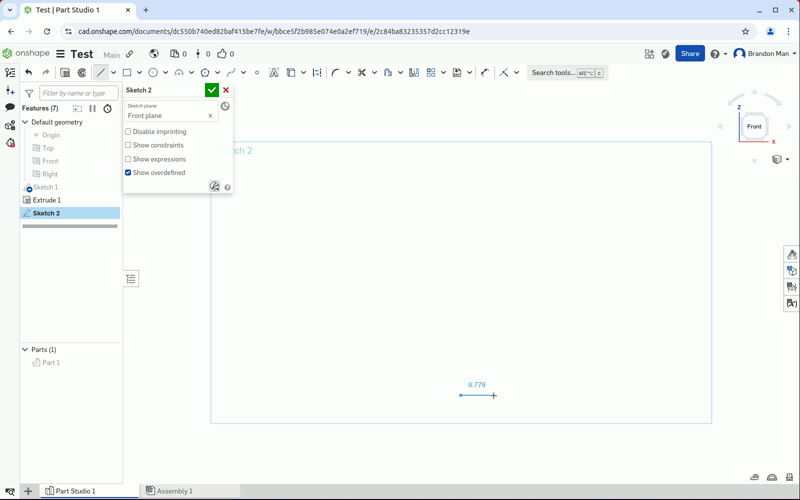
key_up(shift)
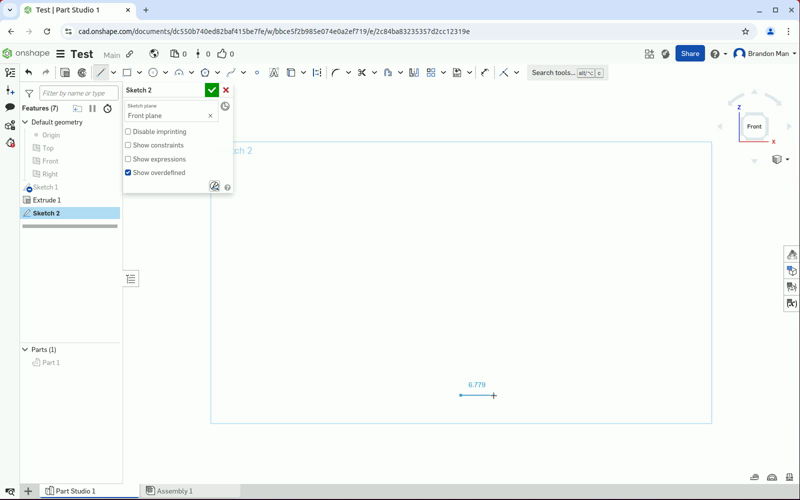
key_down(shift)
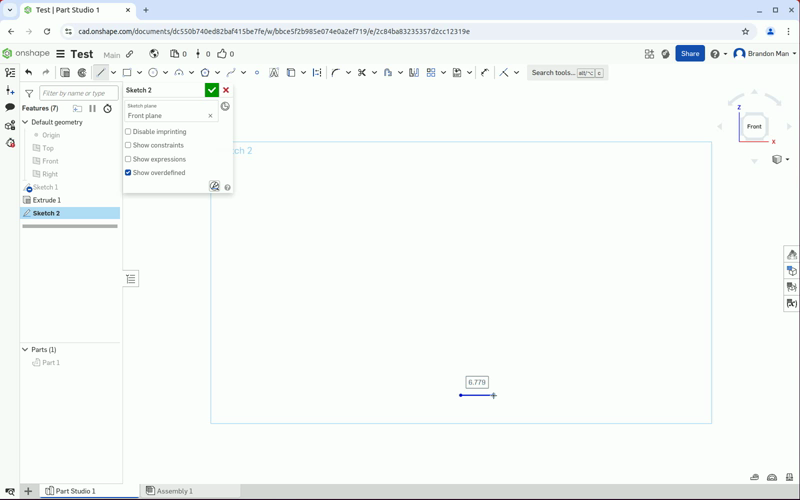
mouse_move(493, 171)
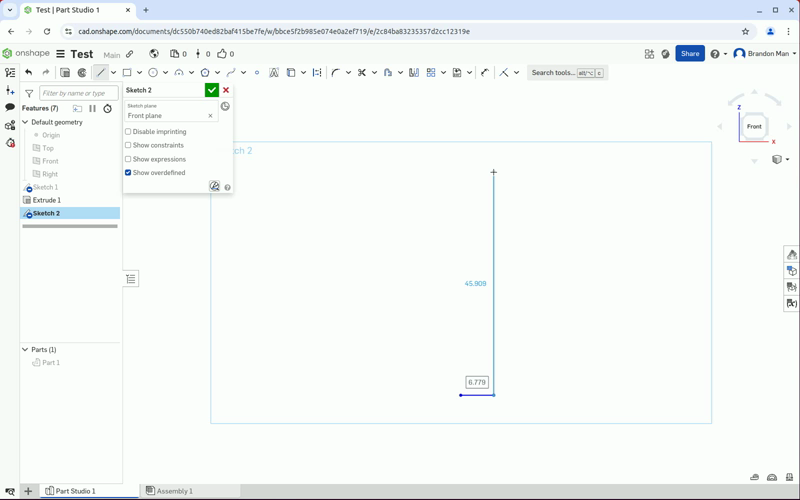
click(493, 171)
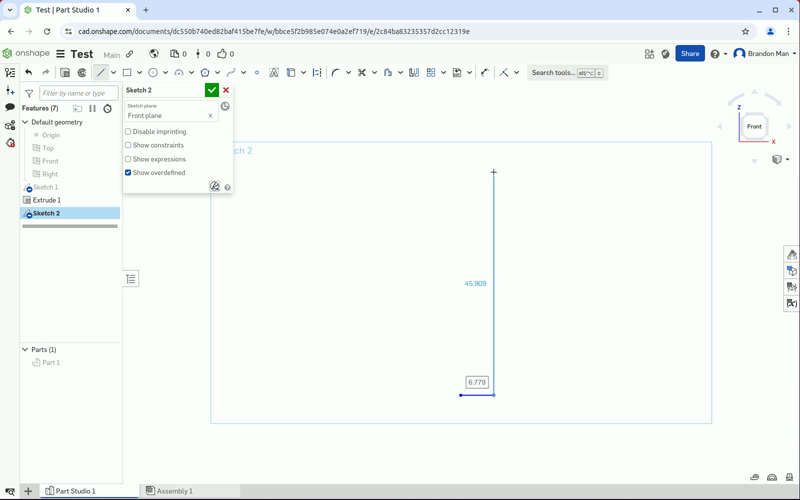
key_up(shift)
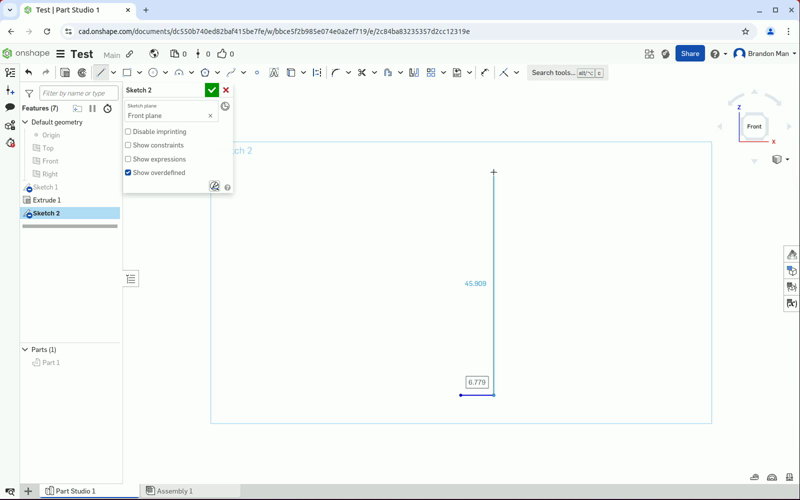
key_down(shift)
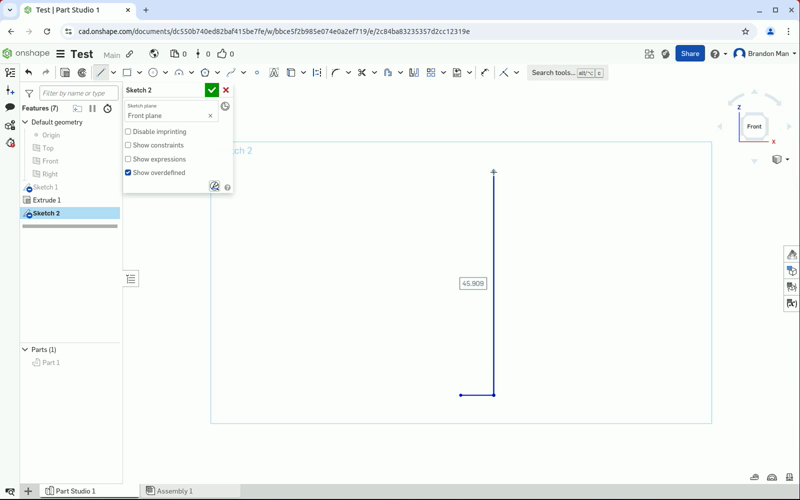
mouse_move(523, 171)
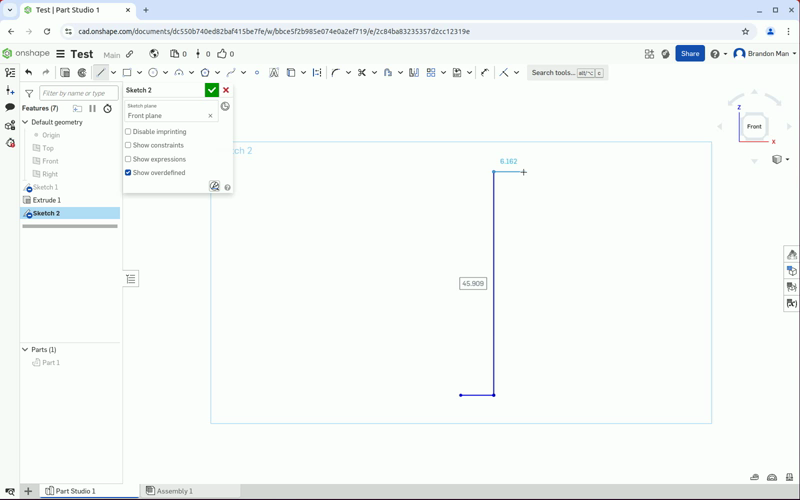
mouse_move(460, 171)
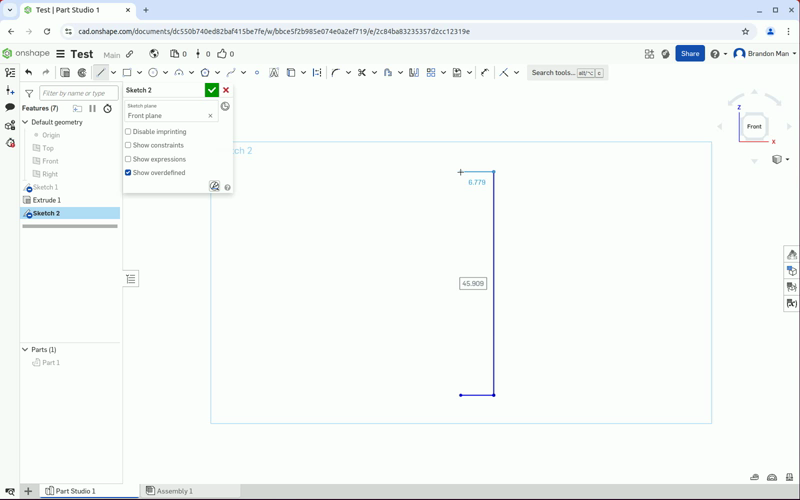
click(460, 171)
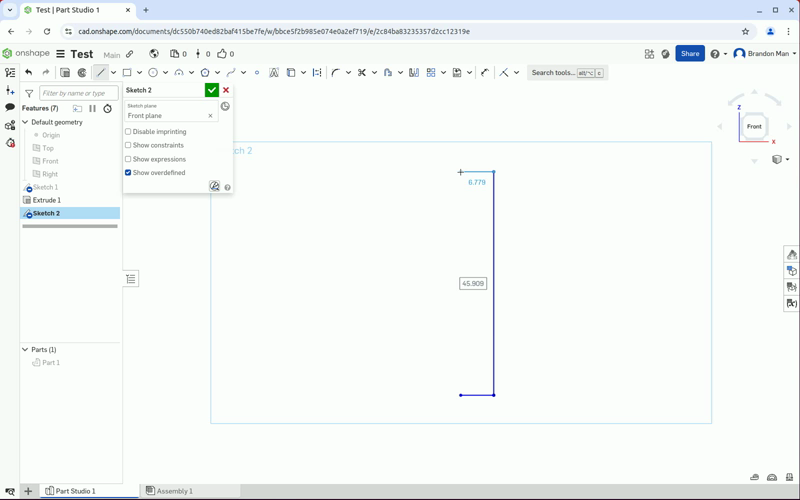
key_up(shift)
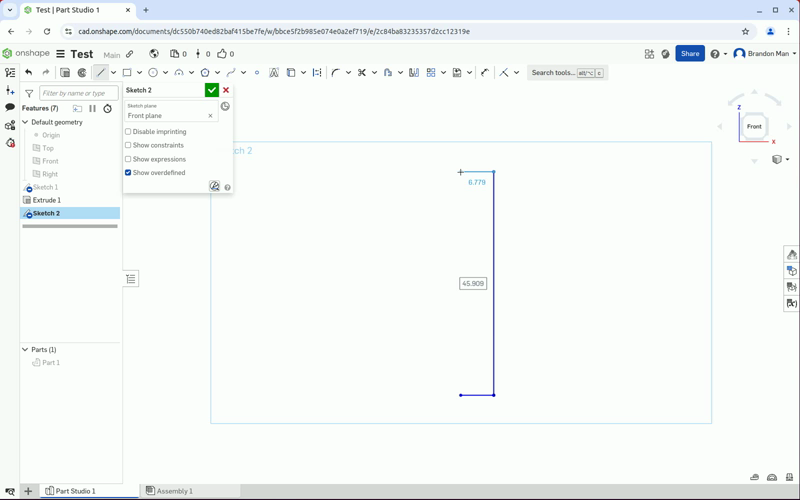
key_down(shift)
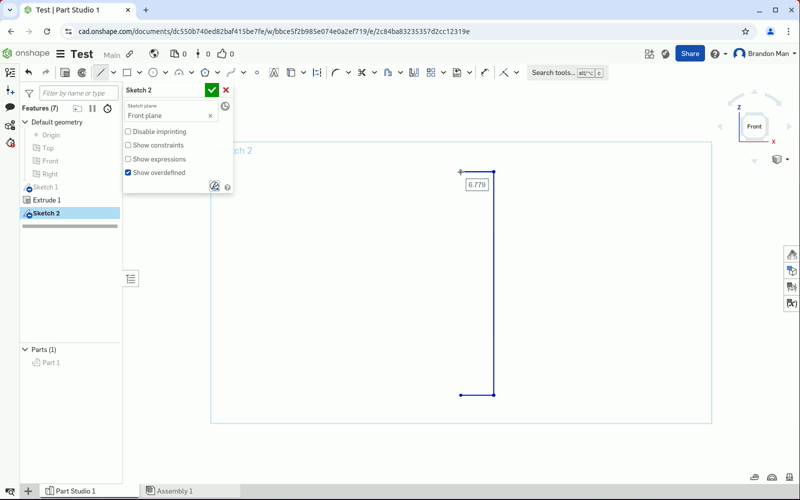
mouse_move(460, 395)
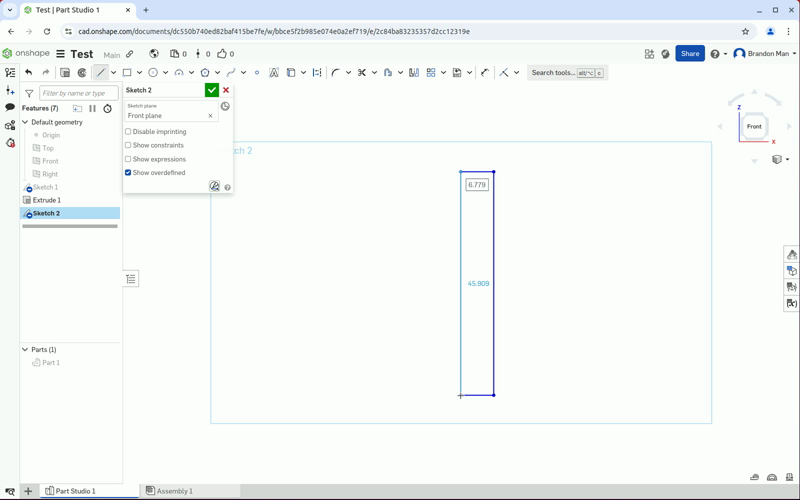
key_up(shift)
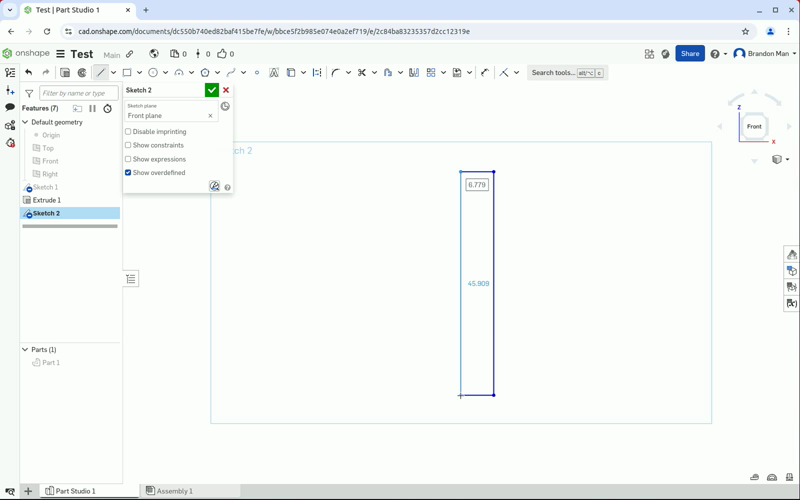
click(460, 395)
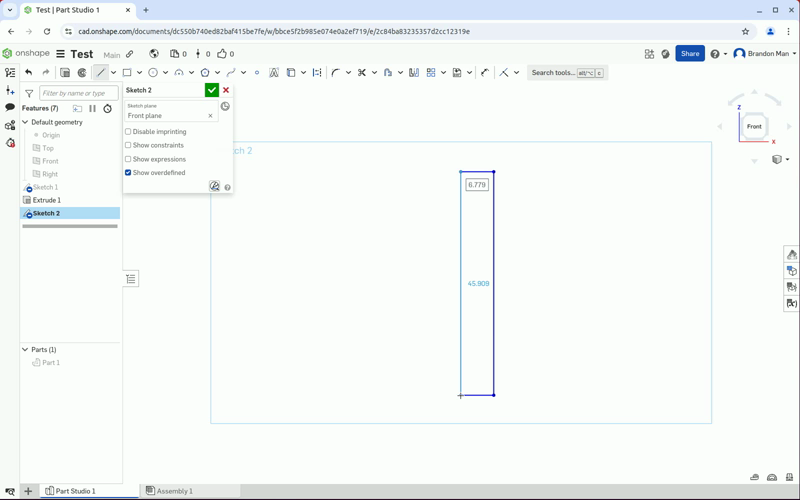
key(esc)
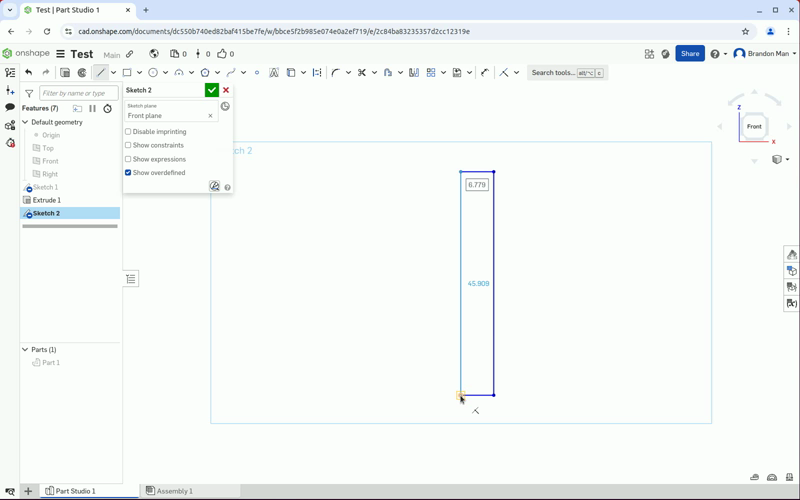
mouse_move(479, 203)
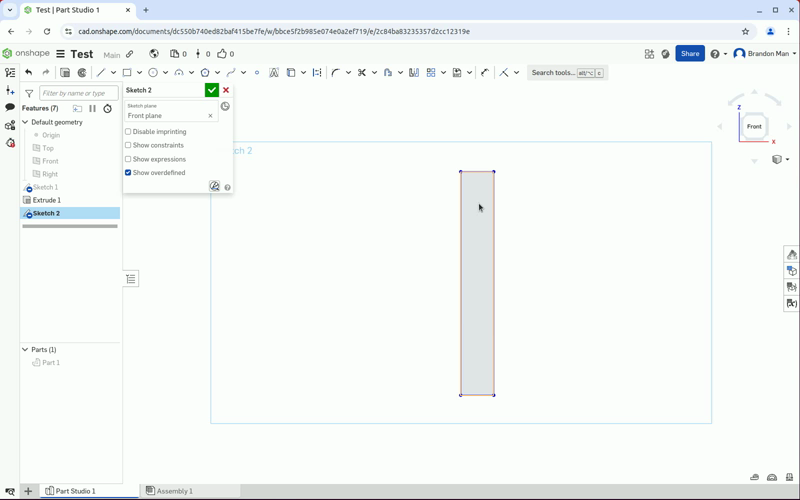
click(479, 203)
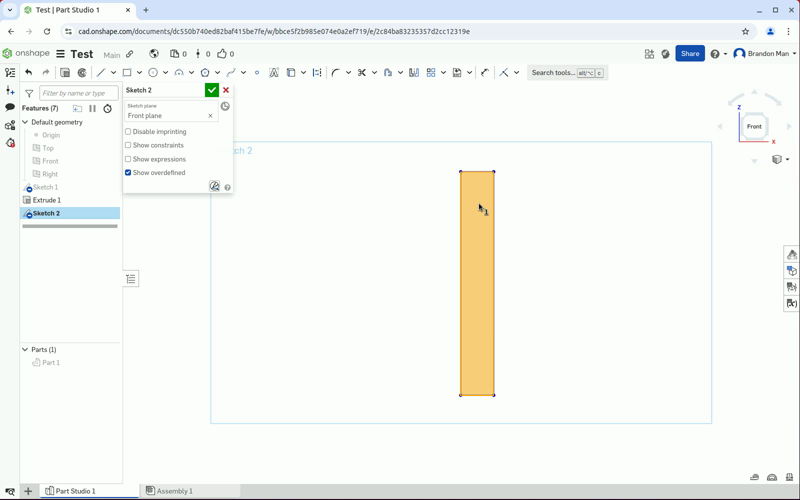
mouse_move(73, 352)
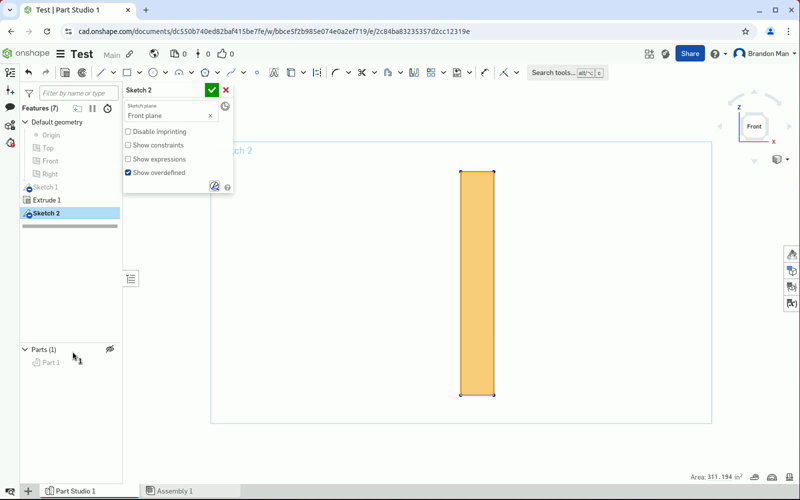
key(shift+y)
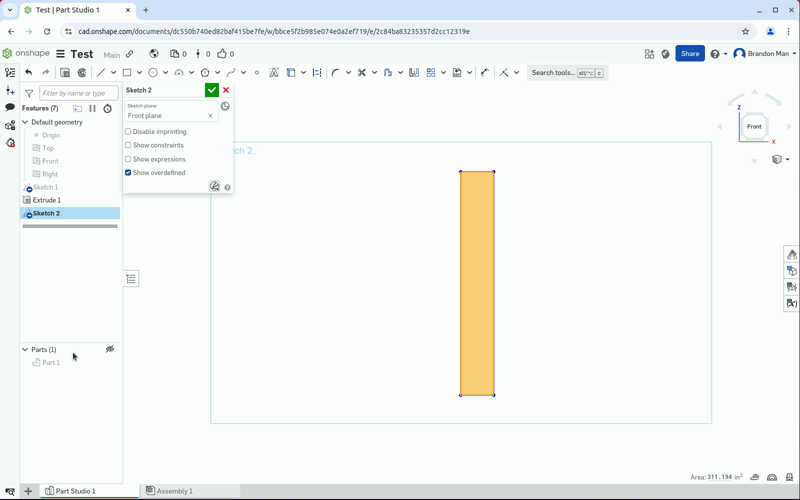
key(shift+e)
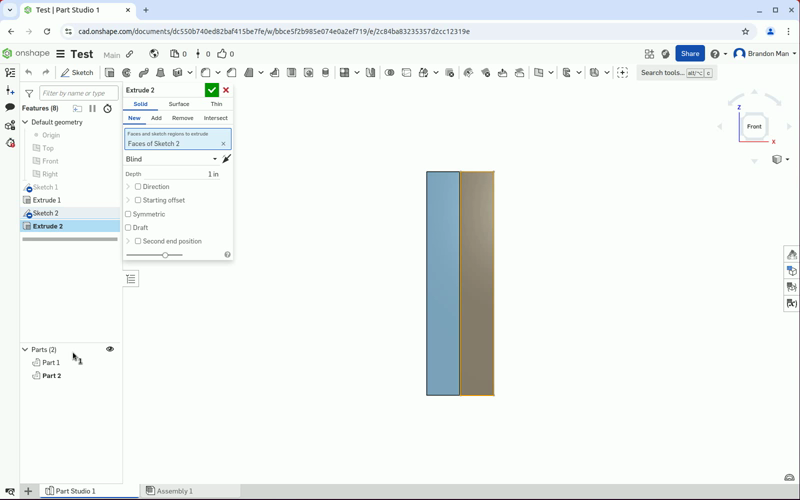
mouse_move(143, 106)
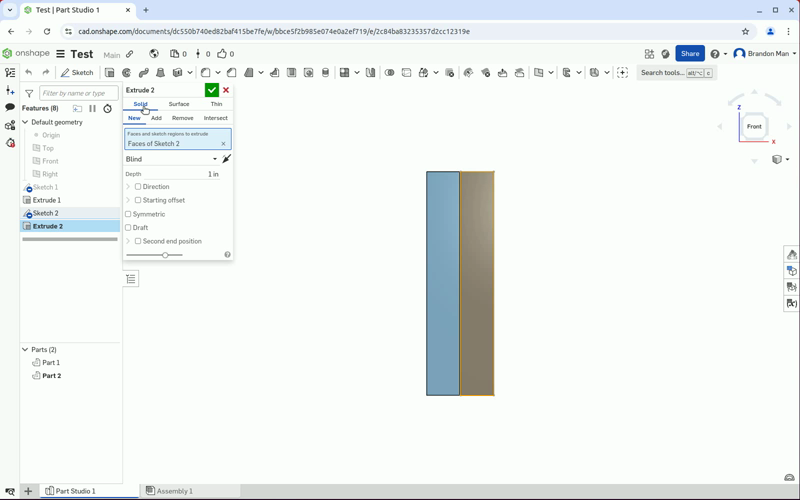
click(143, 106)
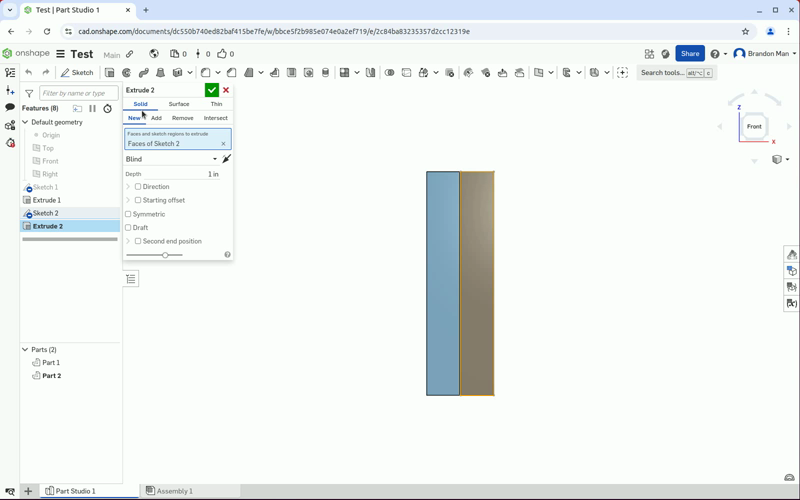
mouse_move(137, 120)
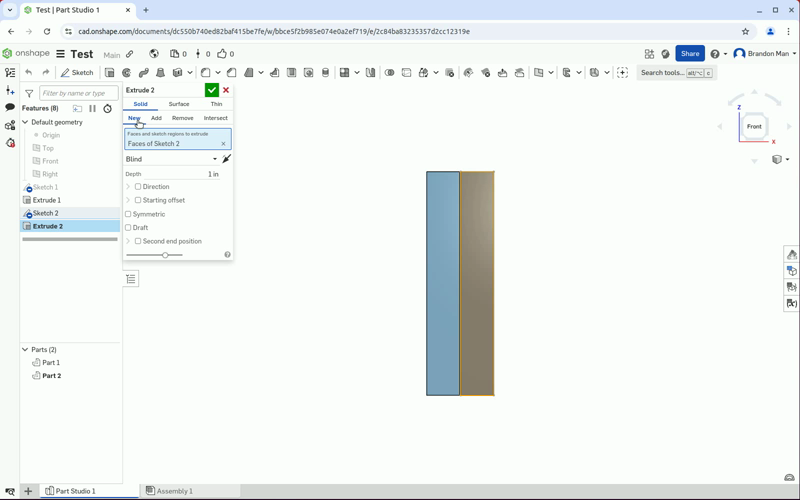
click(137, 120)
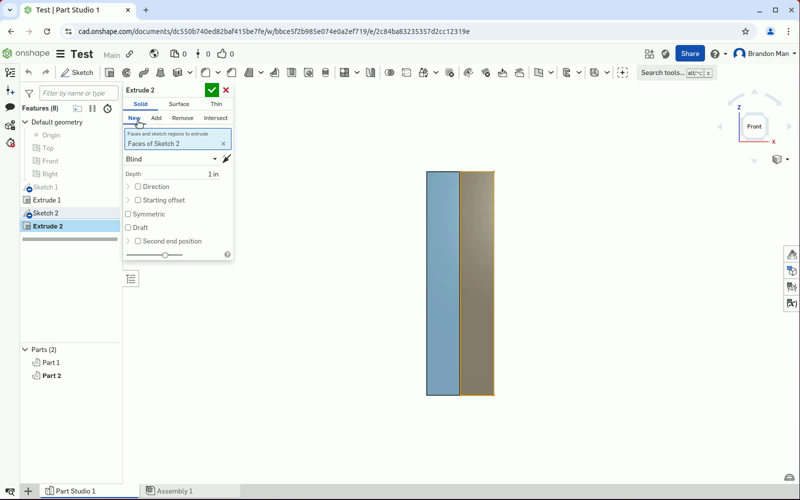
key(tab, 4)
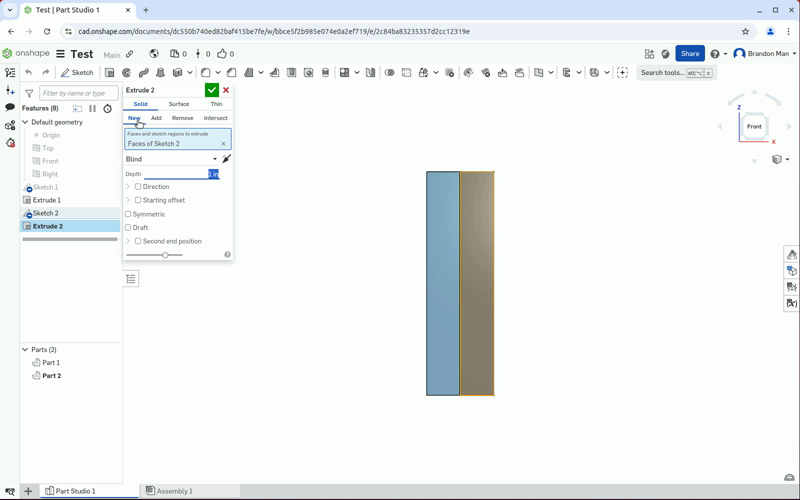
text(0.481)
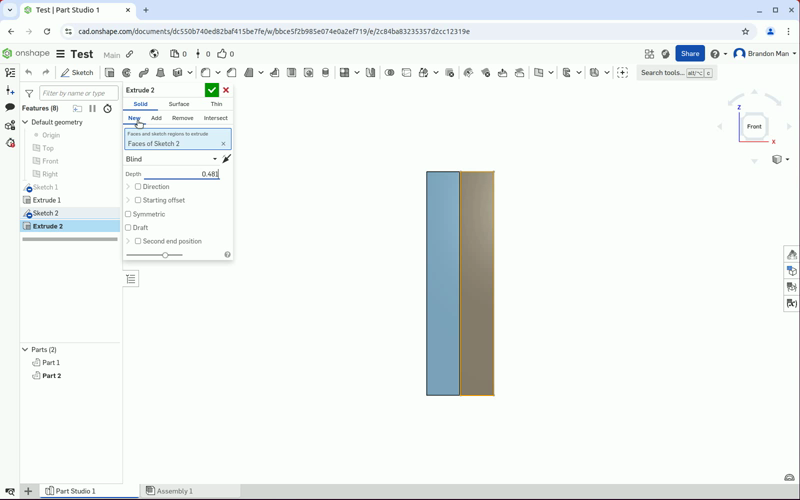
key(enter)
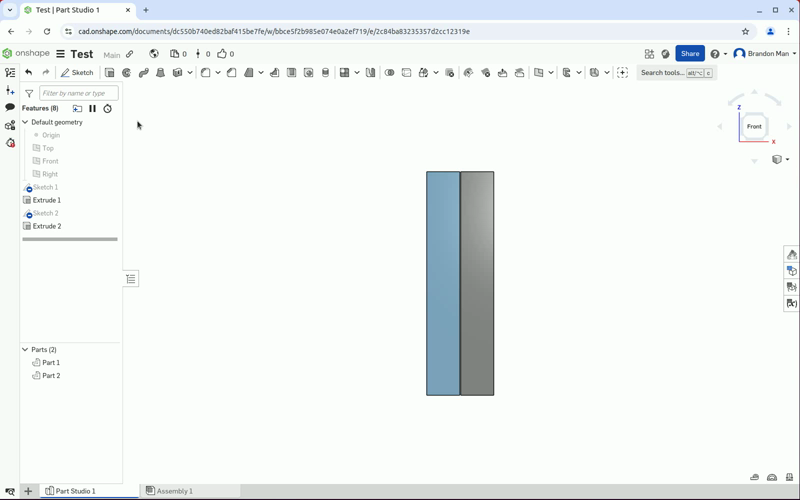
key(shift+h)
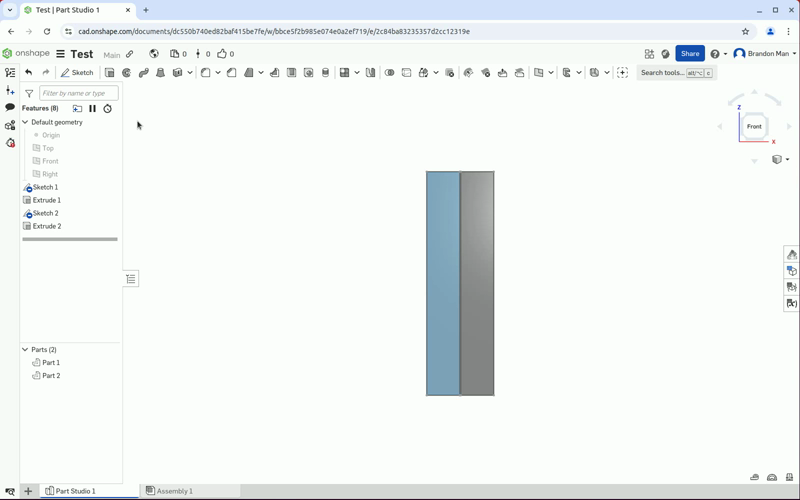
key(shift+h)
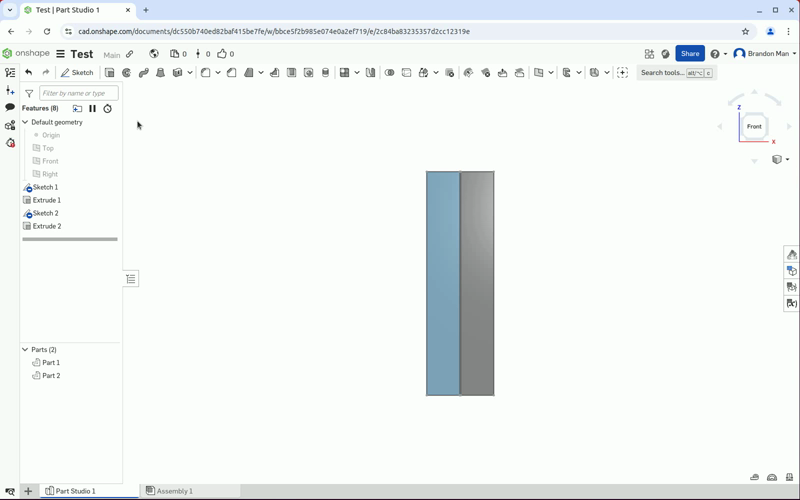
key(shift+7)
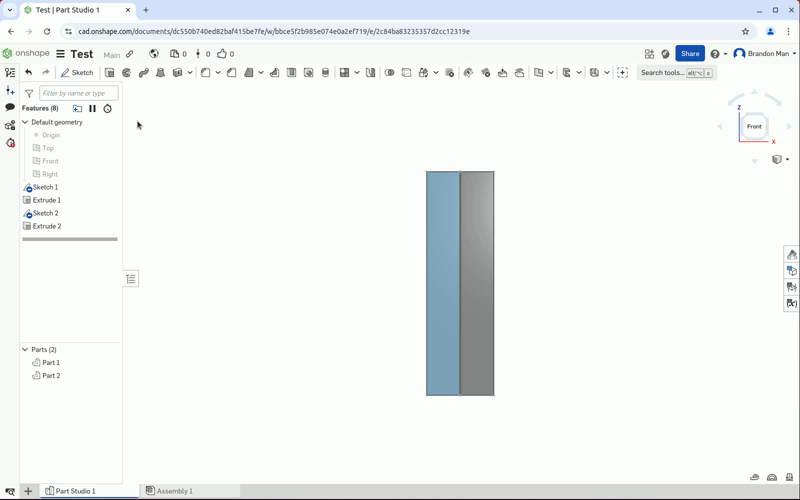
key(left, 2)
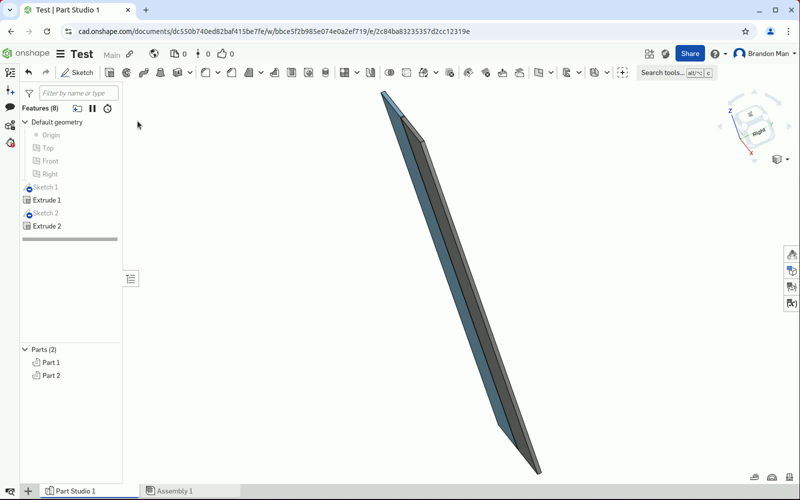
key(down, 2)
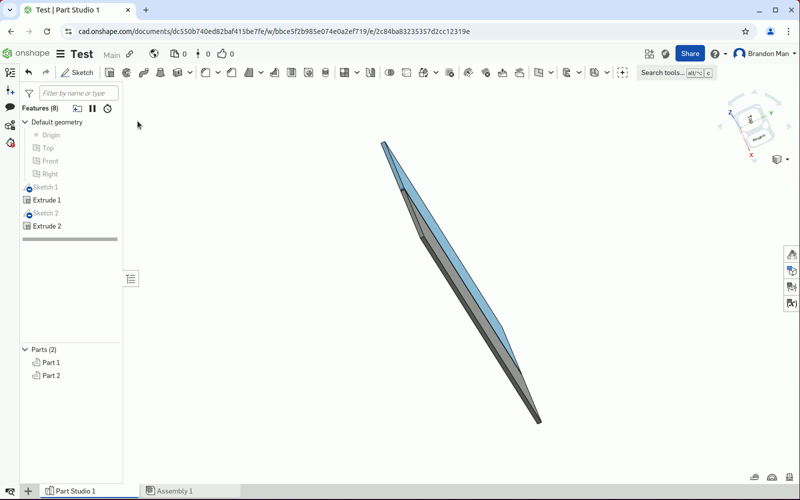
key(up, 2)
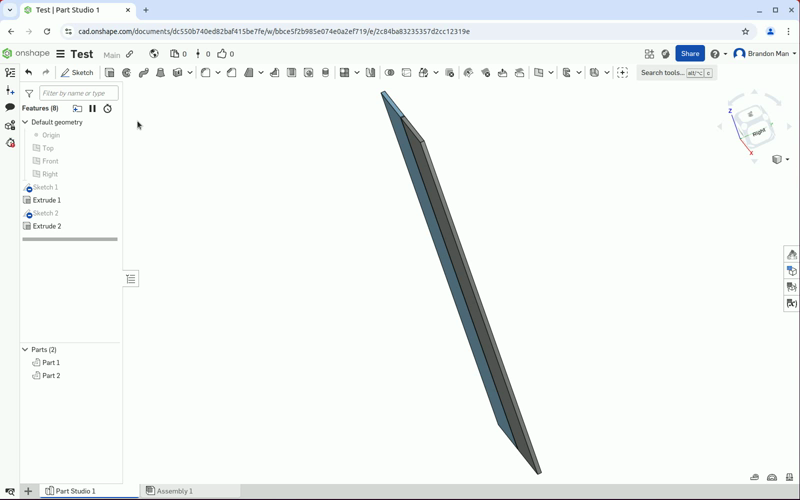
key(right, 2)
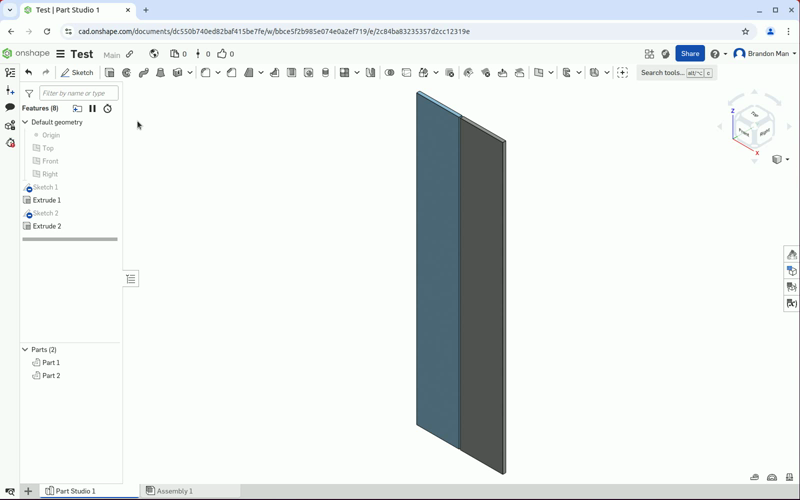
mouse_move(73, 189)
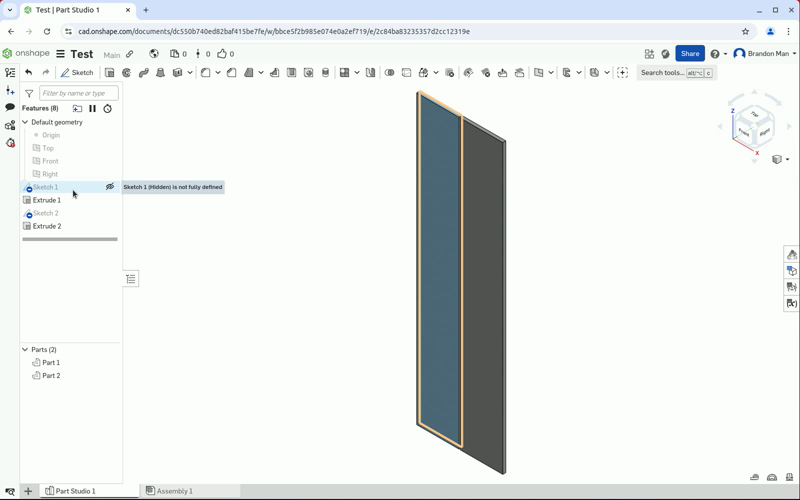
click(73, 189)